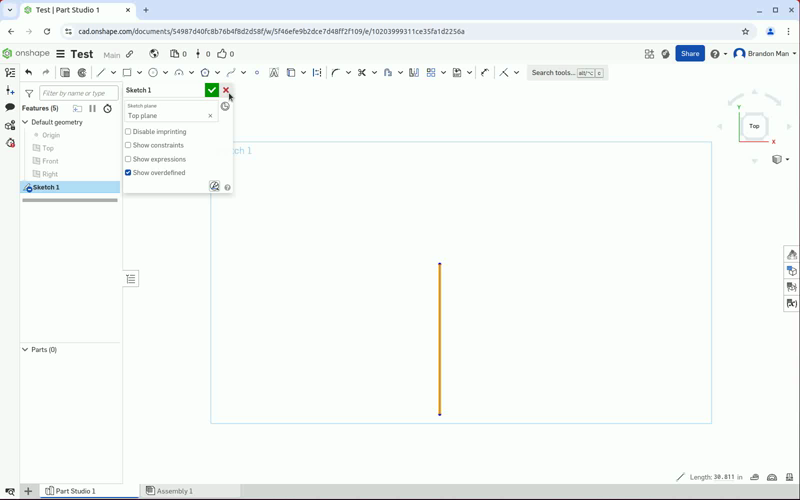
key(shift+h)
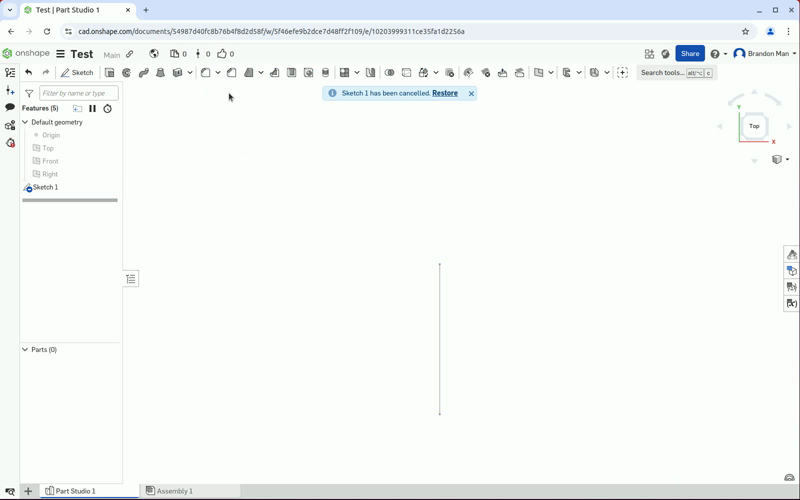
key(shift+s)
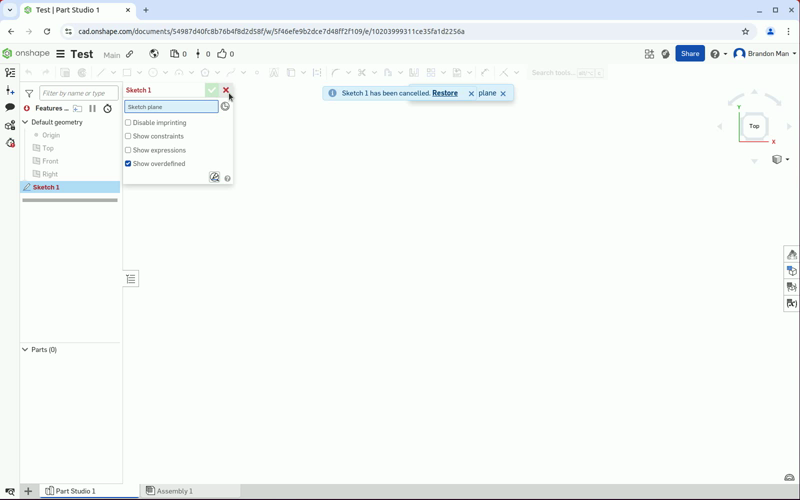
mouse_move(73, 150)
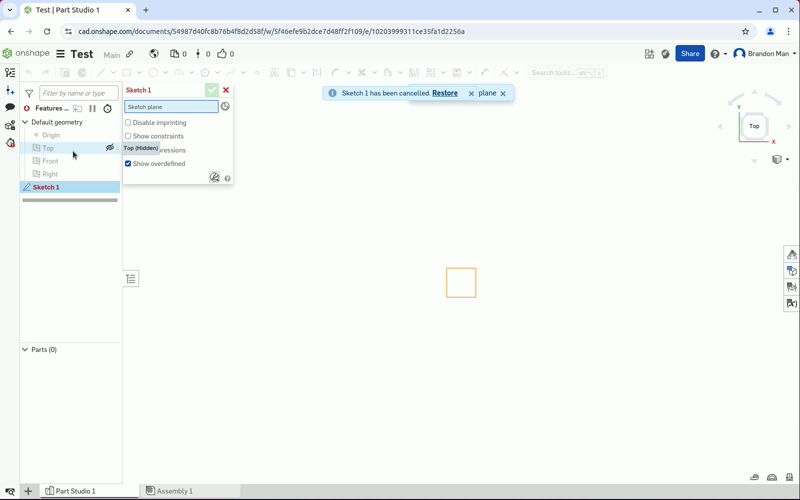
click(73, 150)
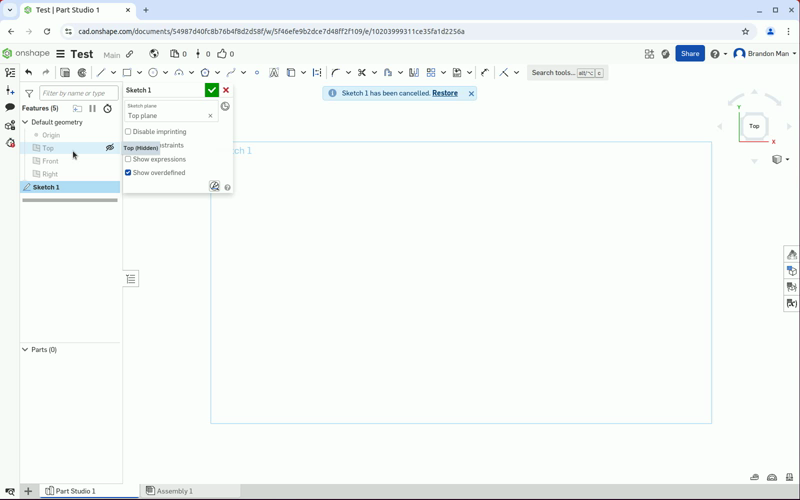
mouse_move(73, 352)
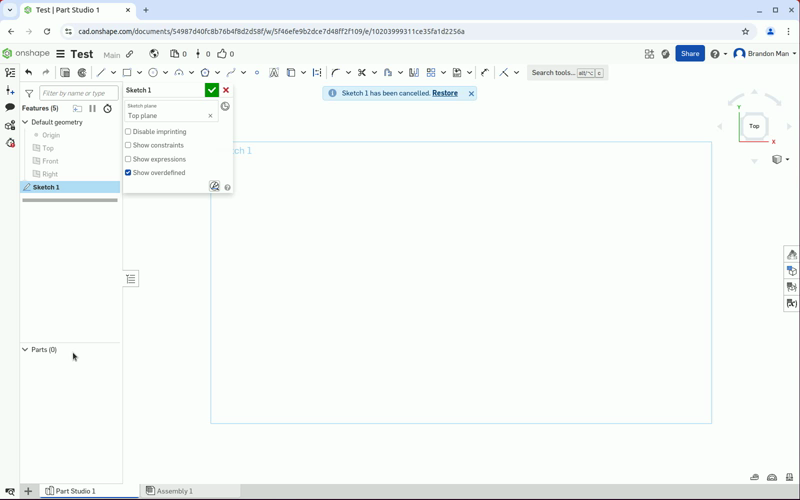
key(y)
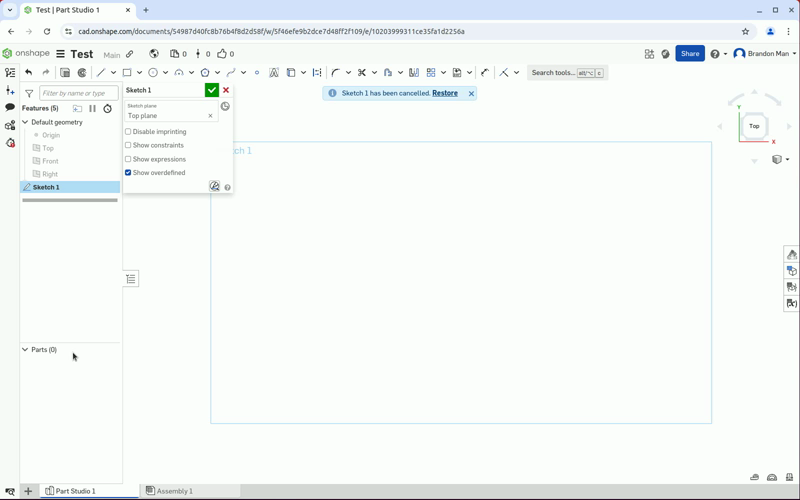
key(l)
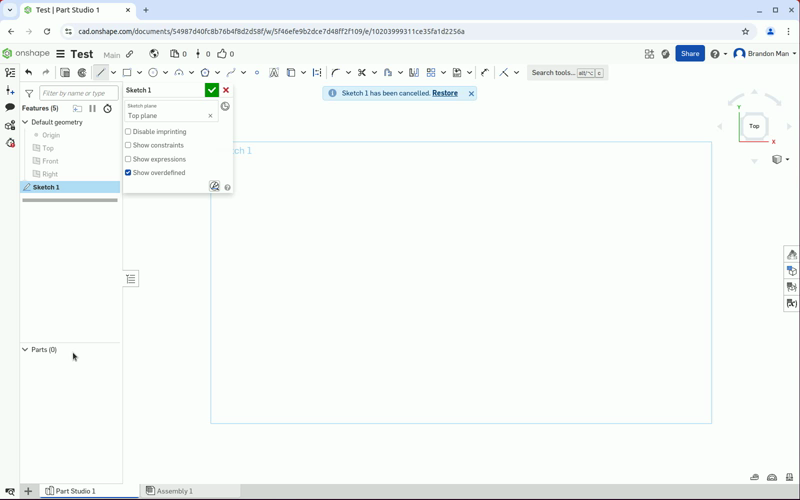
key_down(shift)
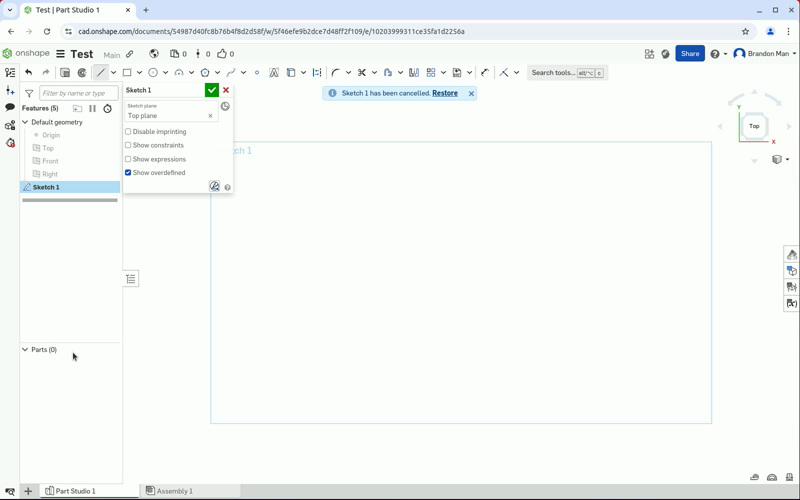
mouse_move(348, 361)
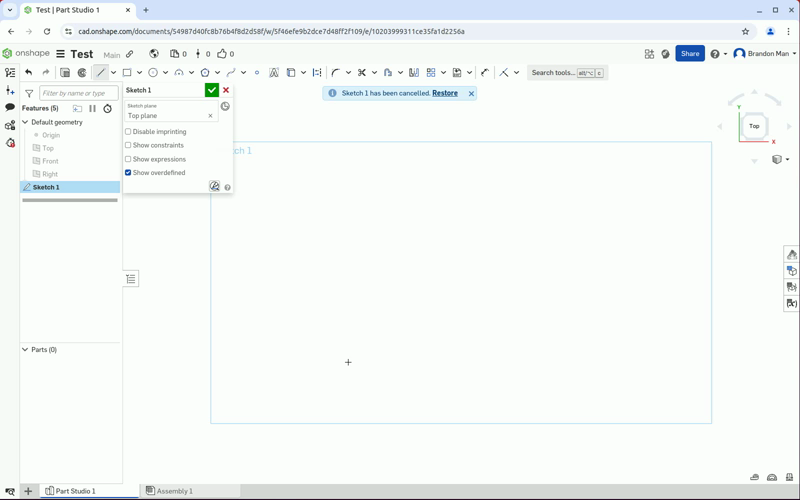
click(348, 361)
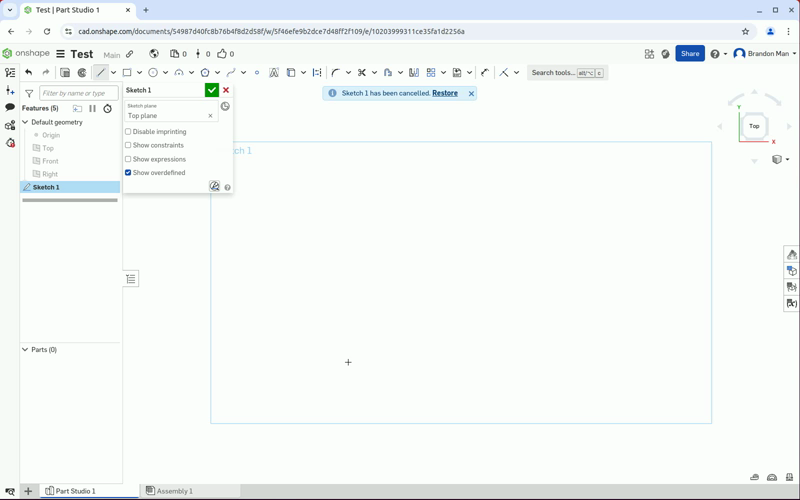
key_up(shift)
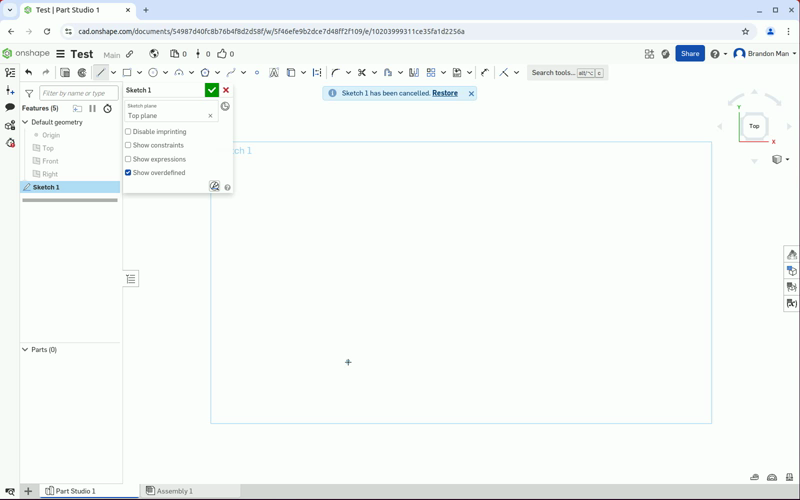
key_down(shift)
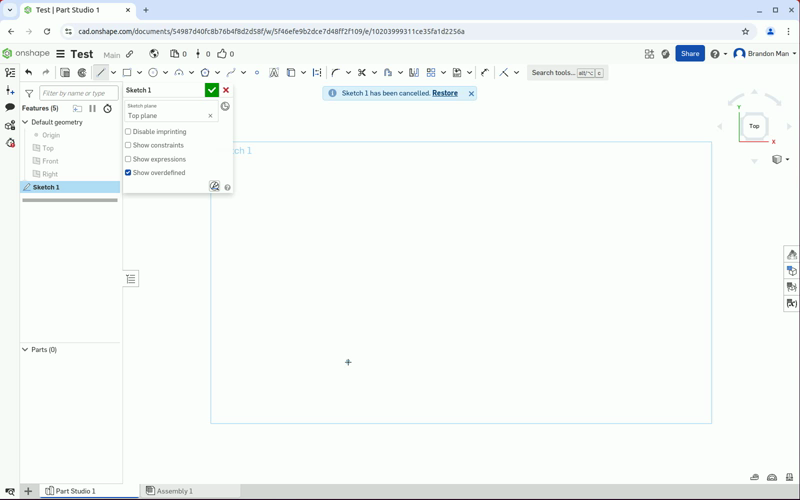
mouse_move(460, 361)
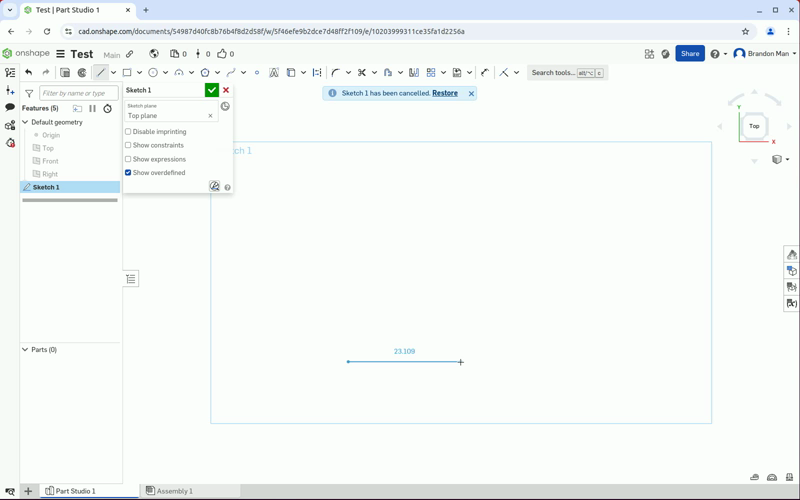
click(460, 361)
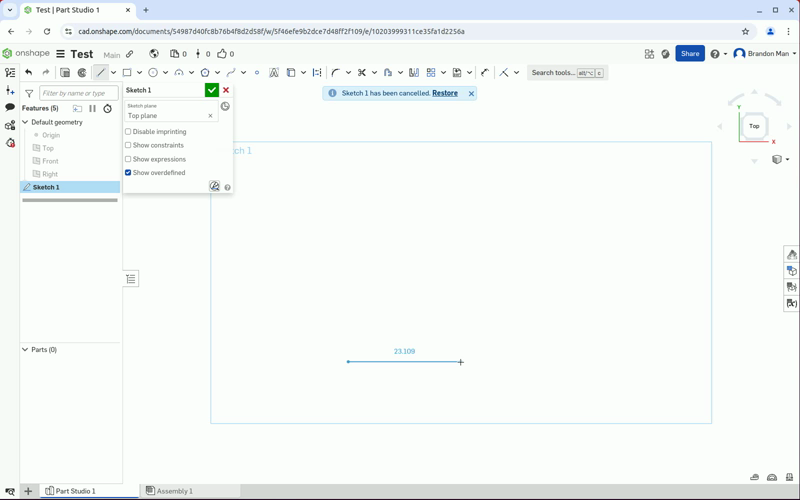
key_up(shift)
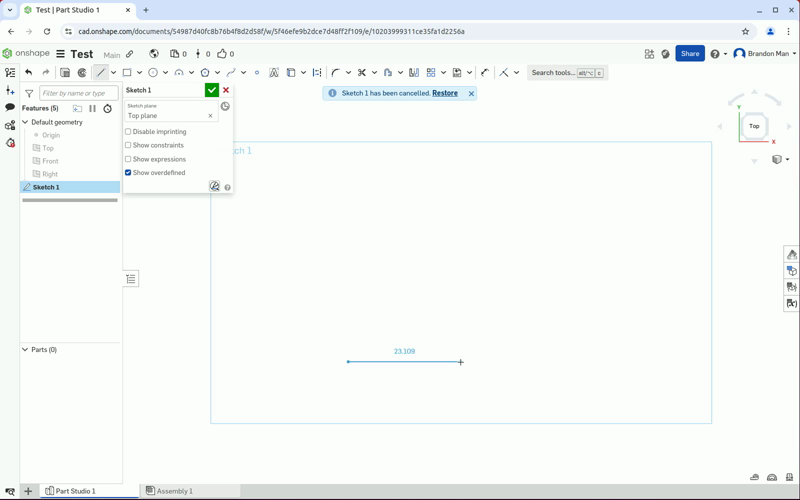
key_down(shift)
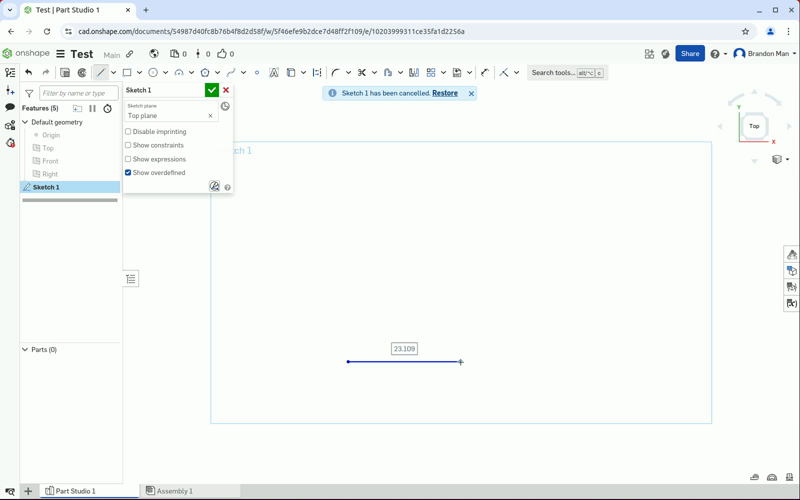
mouse_move(460, 283)
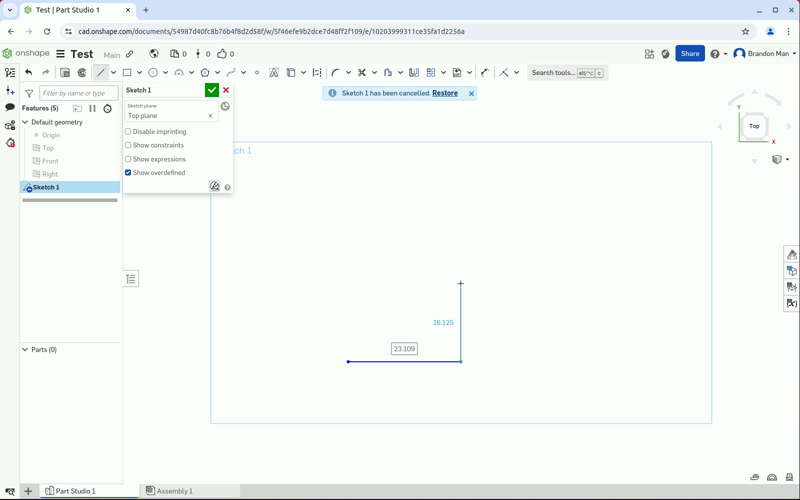
click(460, 283)
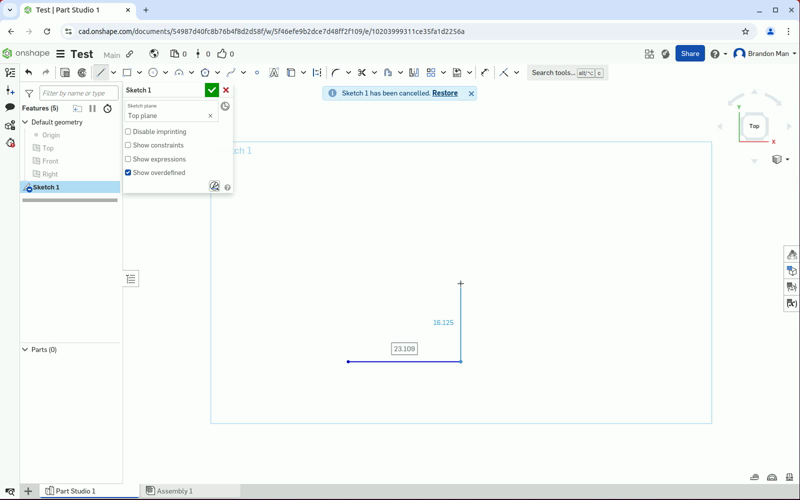
key_up(shift)
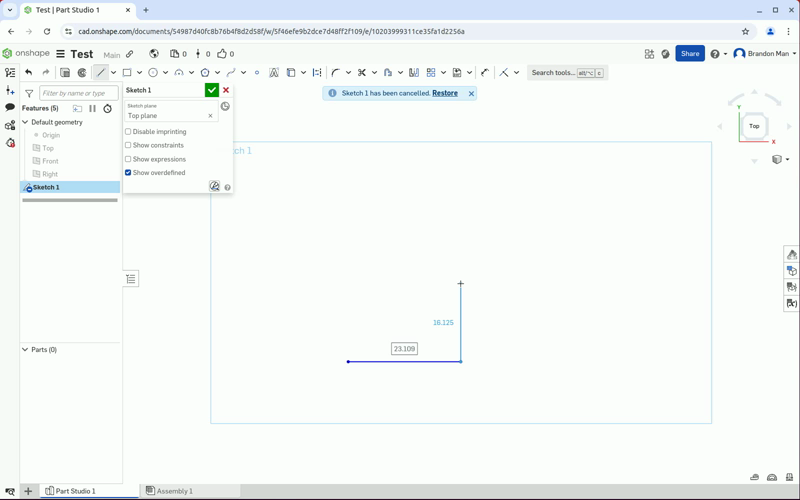
key_down(shift)
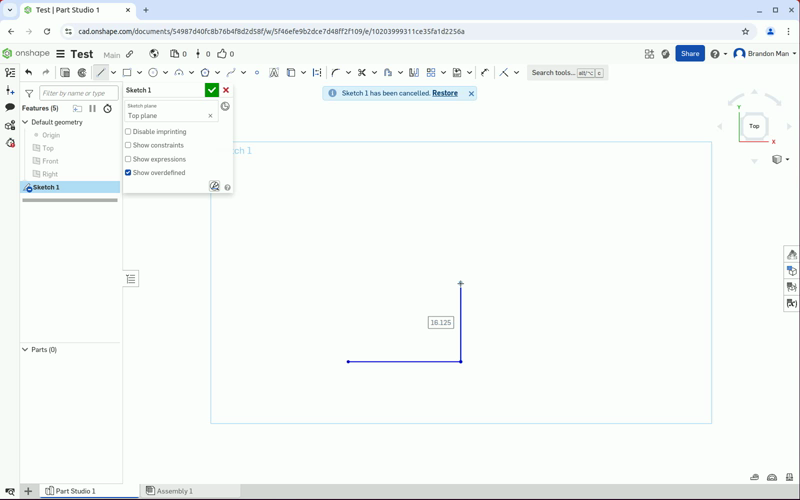
mouse_move(348, 283)
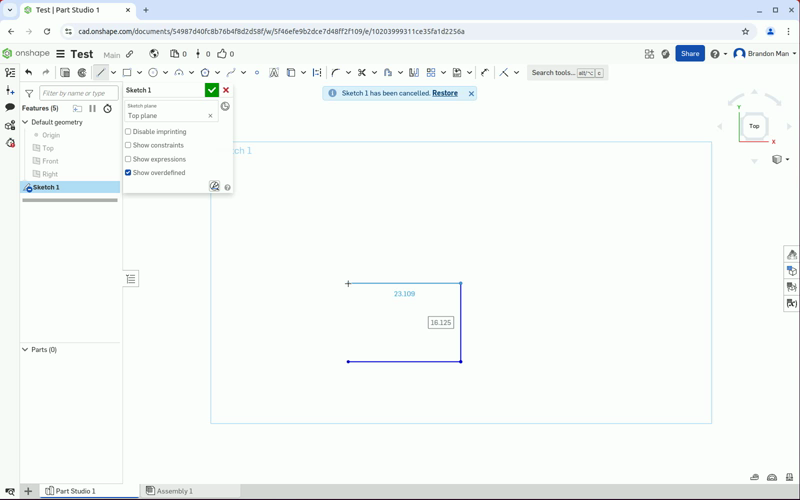
click(348, 283)
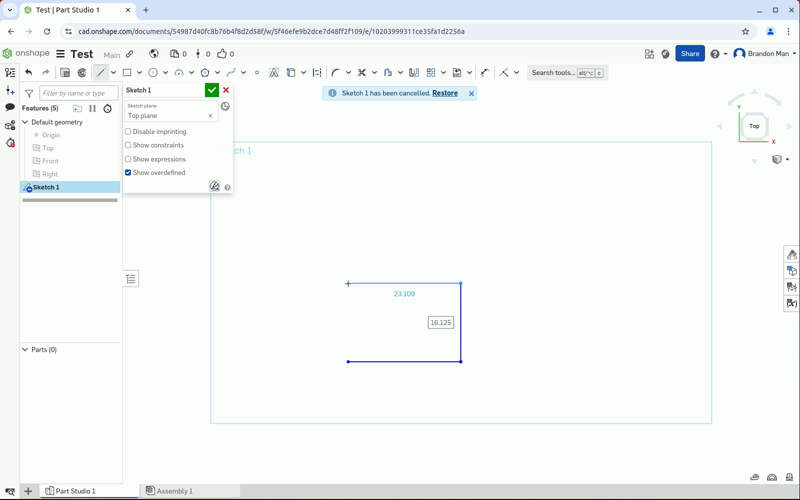
key_up(shift)
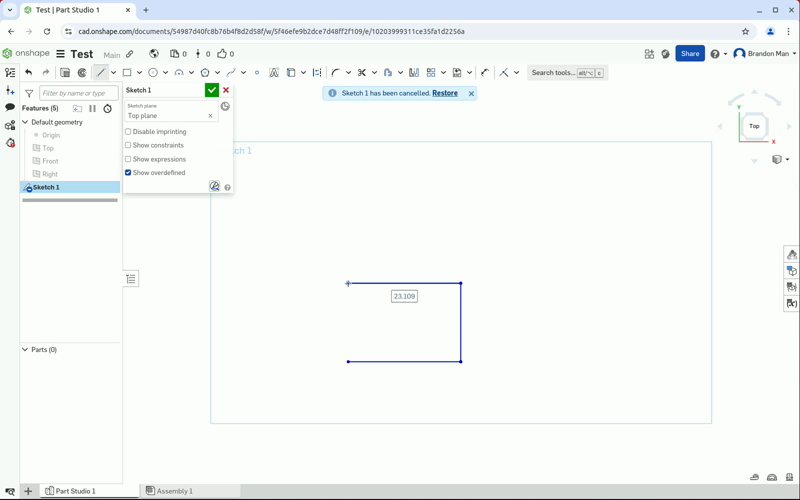
key_down(shift)
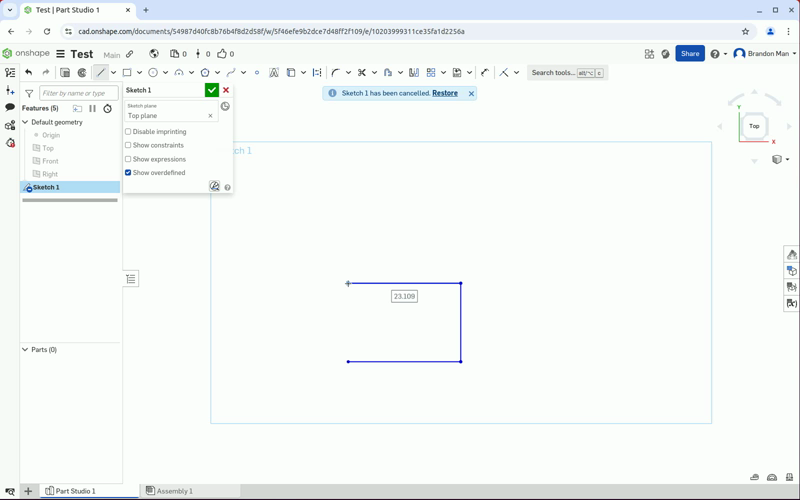
mouse_move(348, 361)
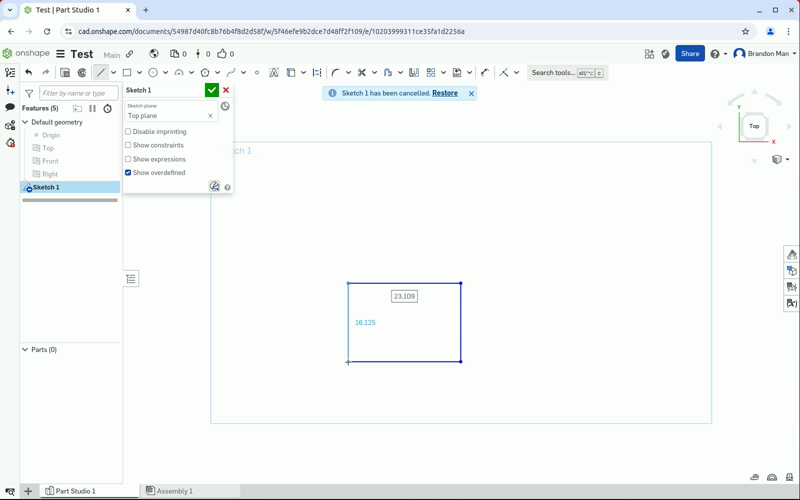
key_up(shift)
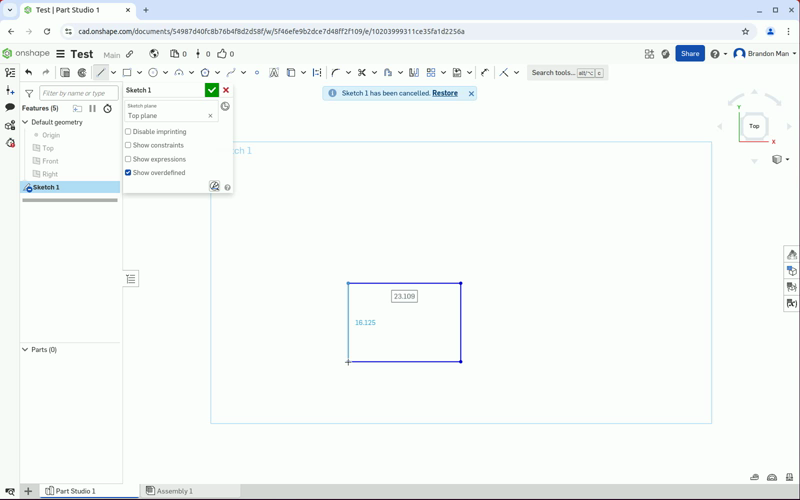
click(348, 361)
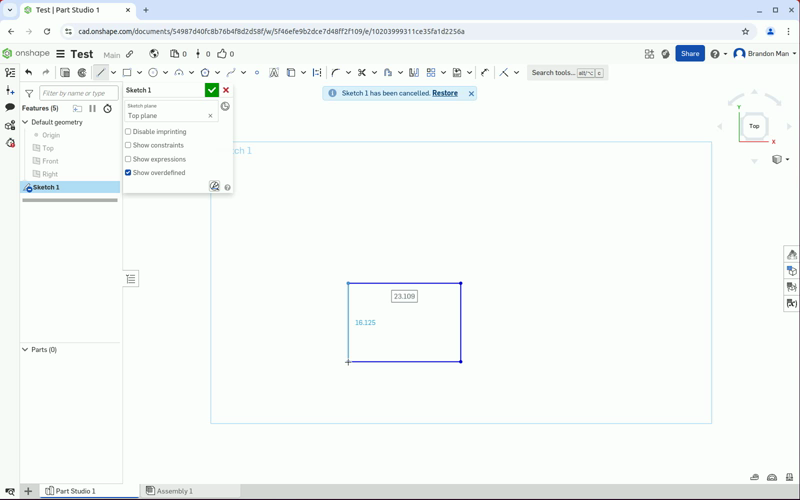
key(esc)
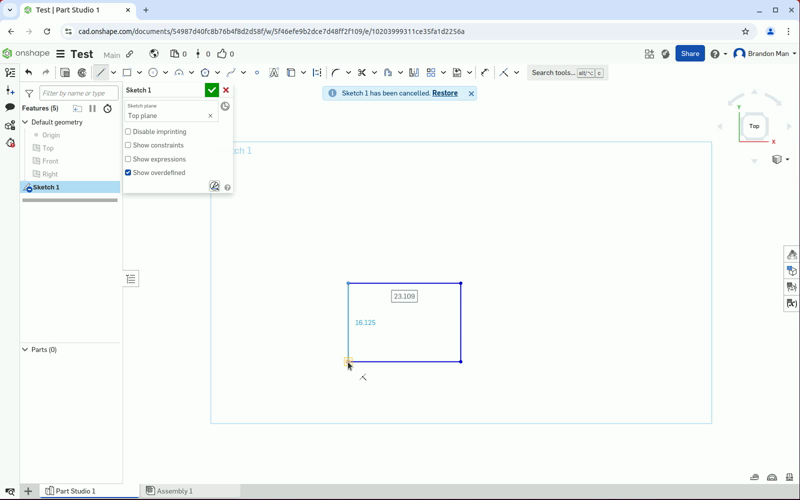
mouse_move(385, 301)
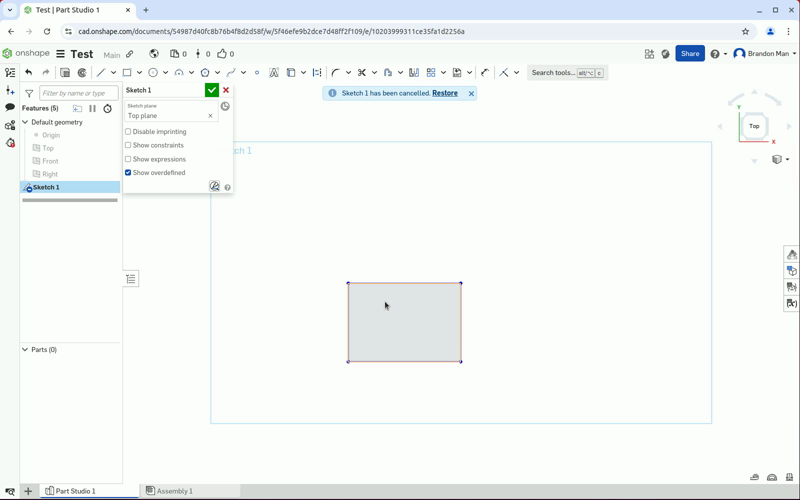
click(385, 301)
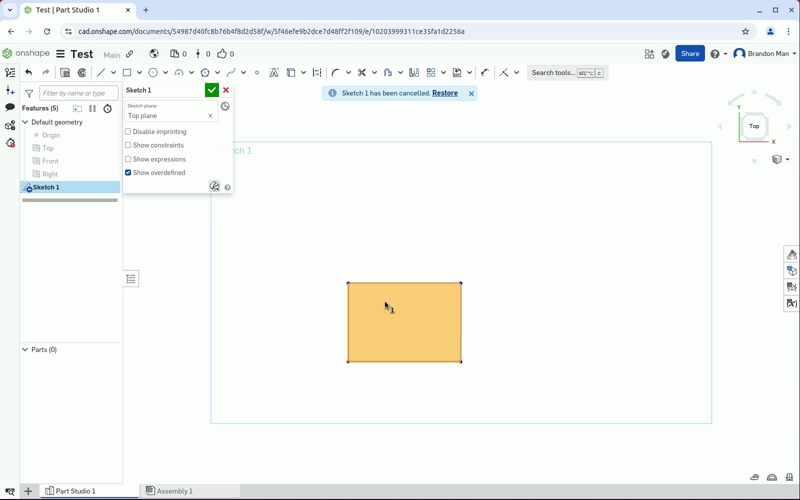
mouse_move(73, 352)
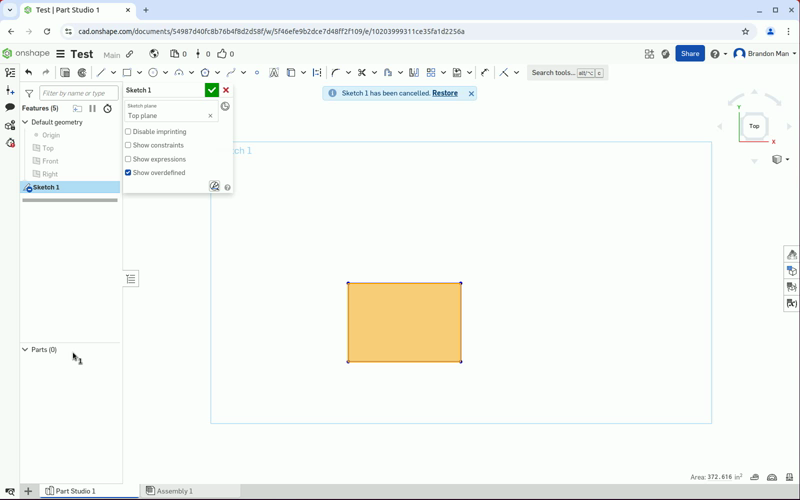
key(shift+y)
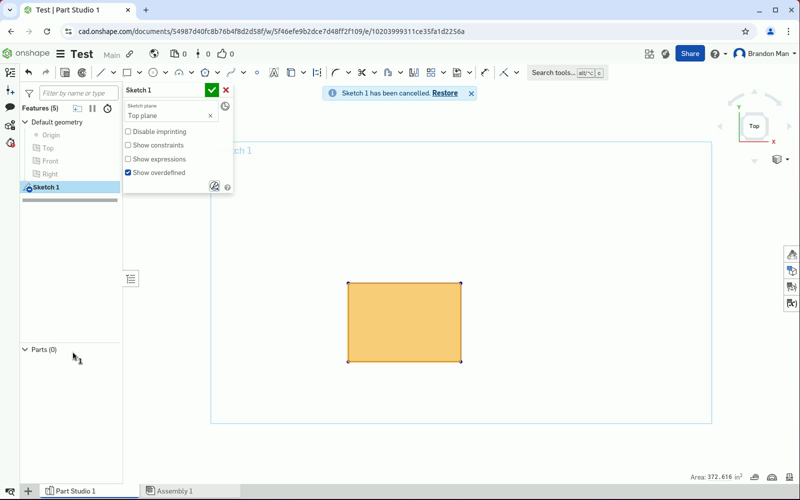
key(shift+e)
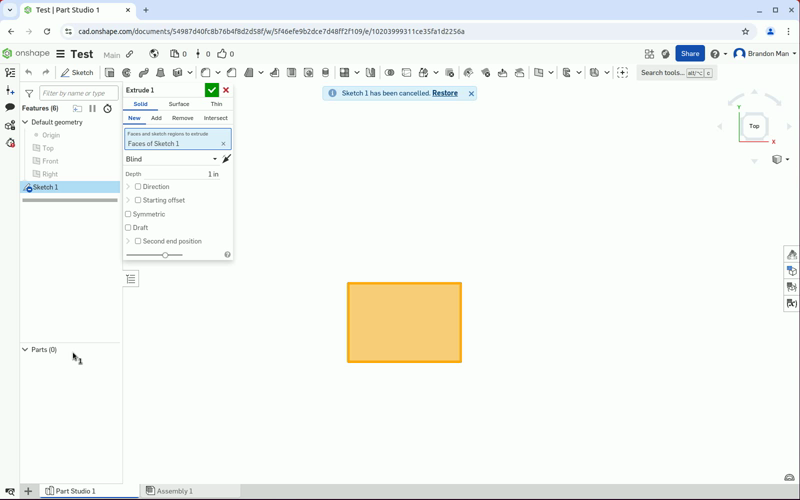
mouse_move(143, 106)
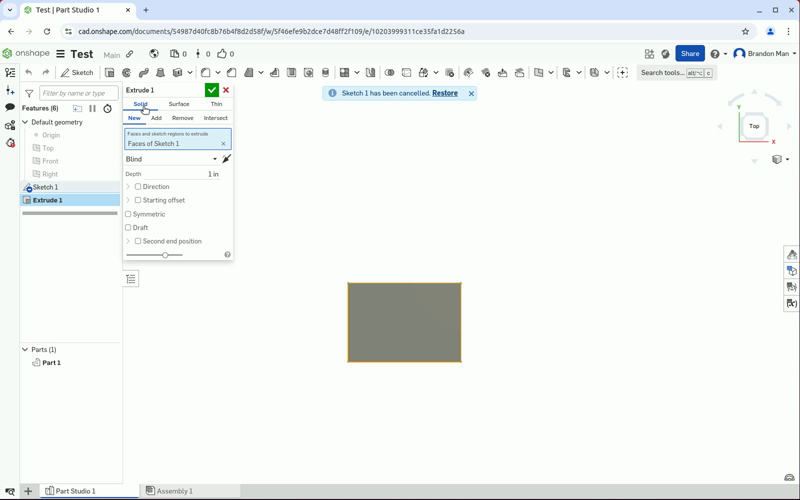
click(143, 106)
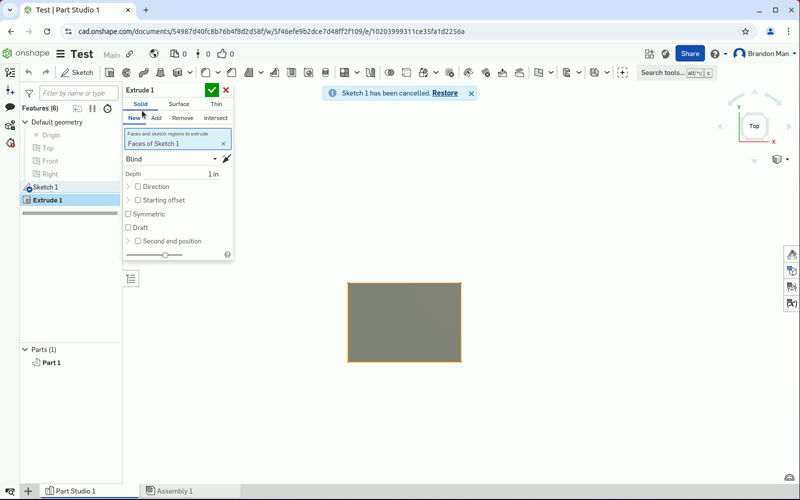
mouse_move(137, 120)
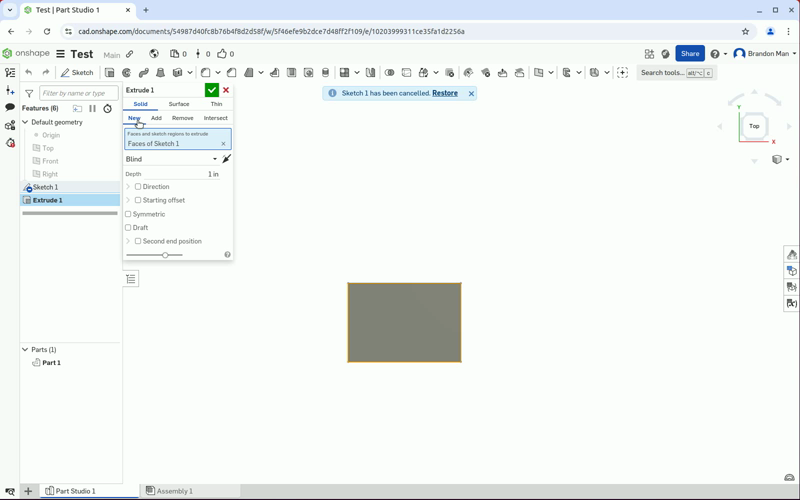
click(137, 120)
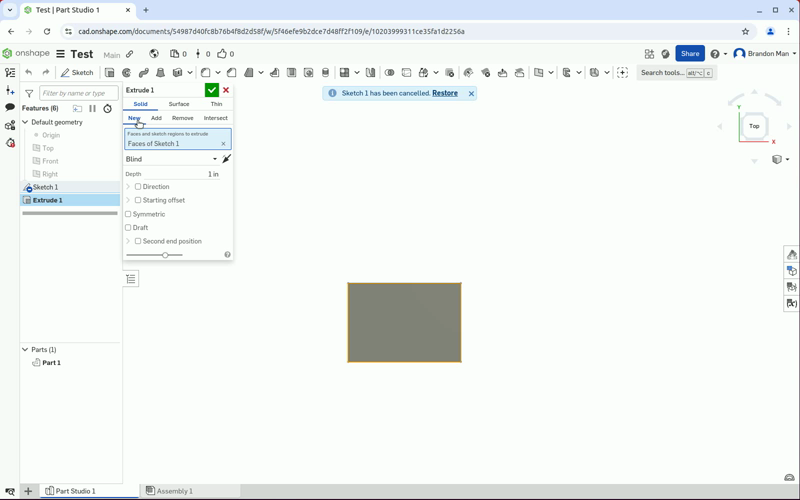
key(tab, 4)
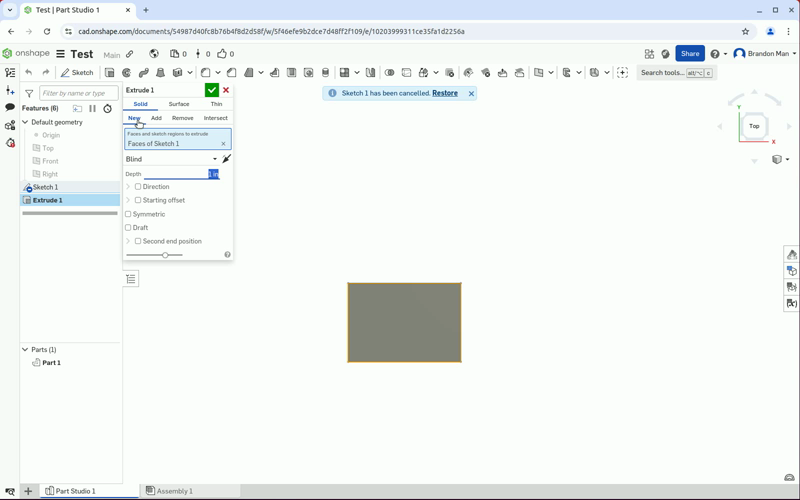
text(5.777)
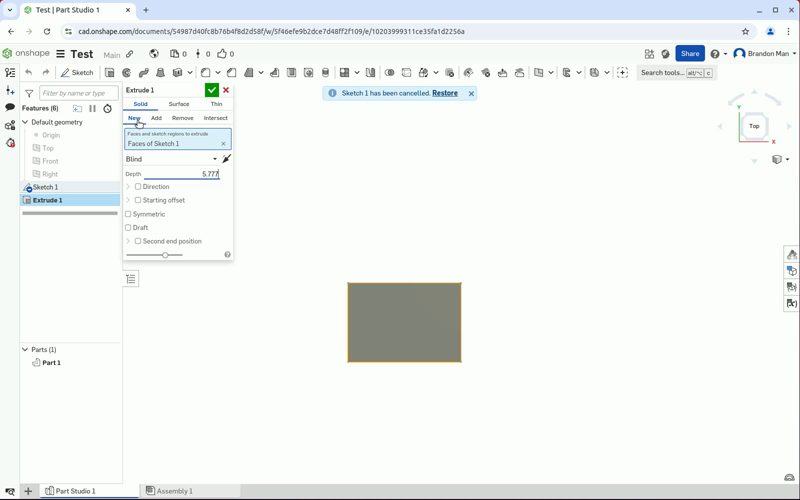
key(enter)
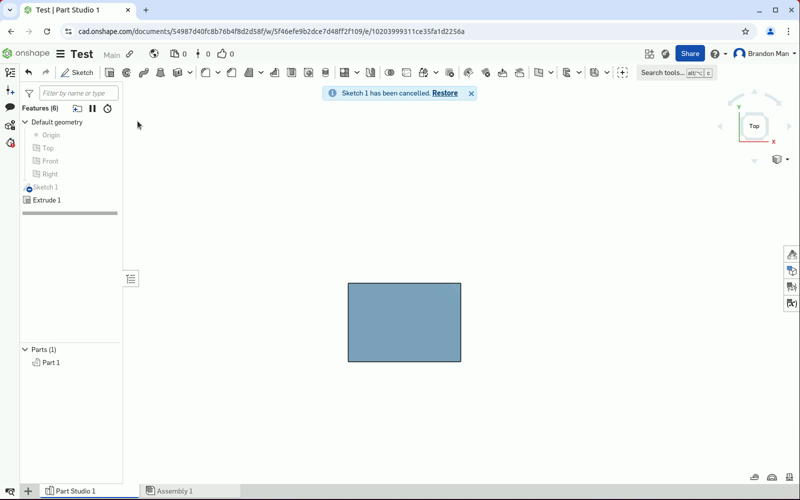
key(shift+h)
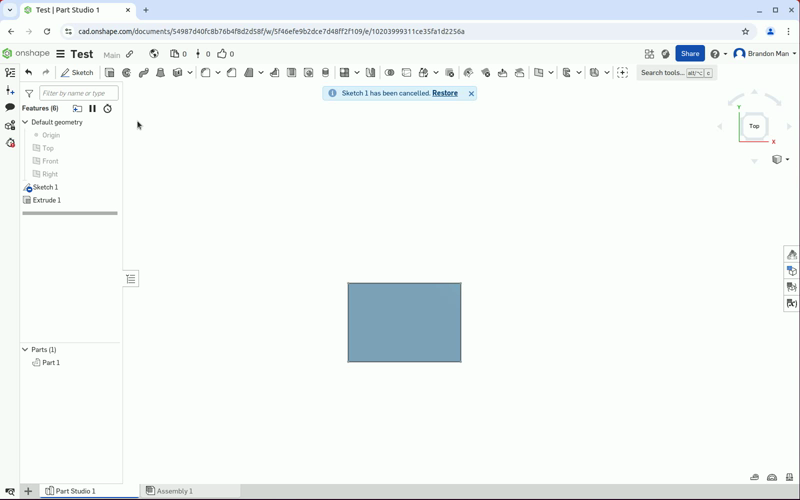
key(shift+h)
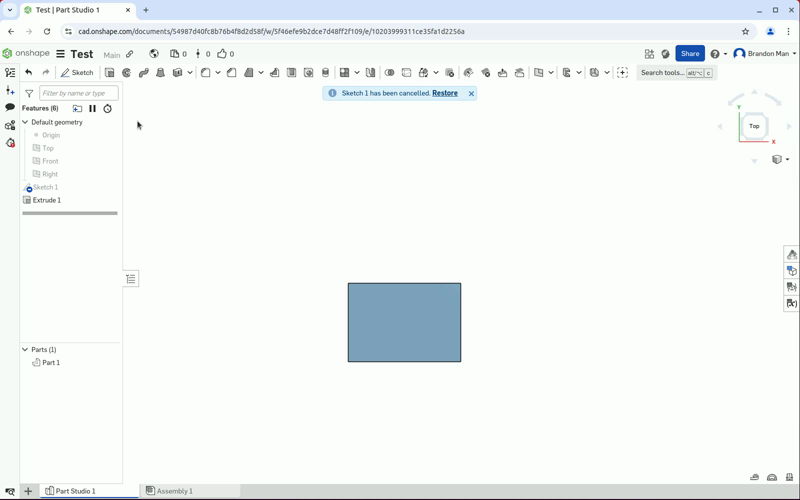
mouse_move(73, 189)
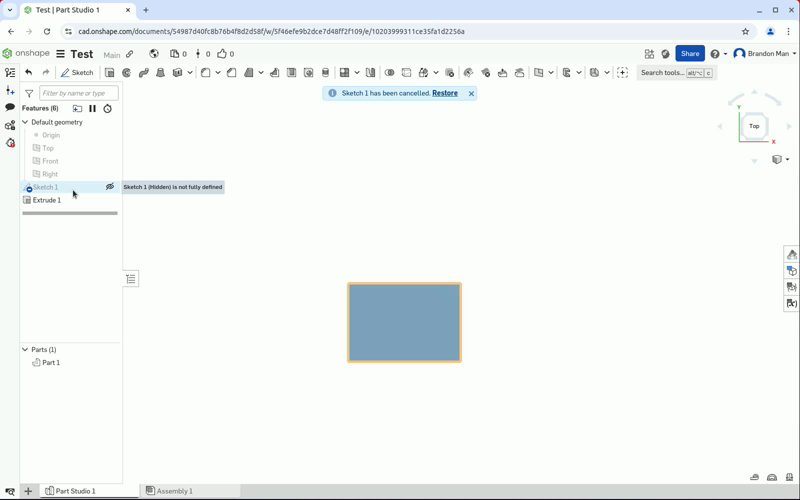
click(73, 189)
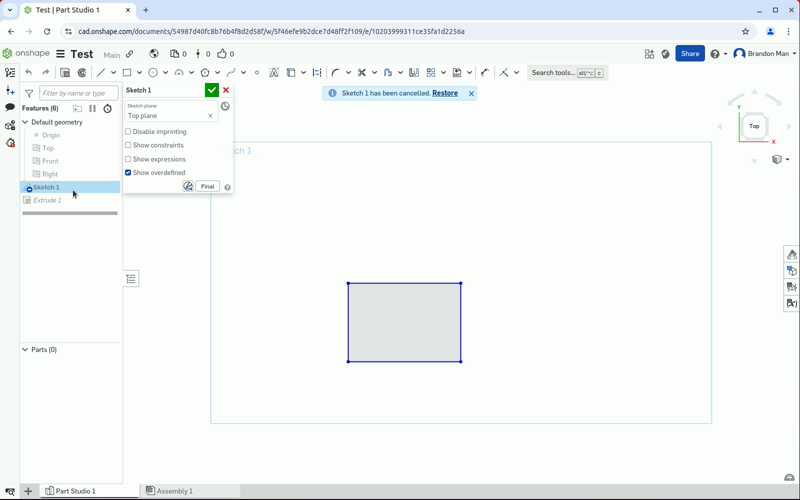
mouse_move(229, 92)
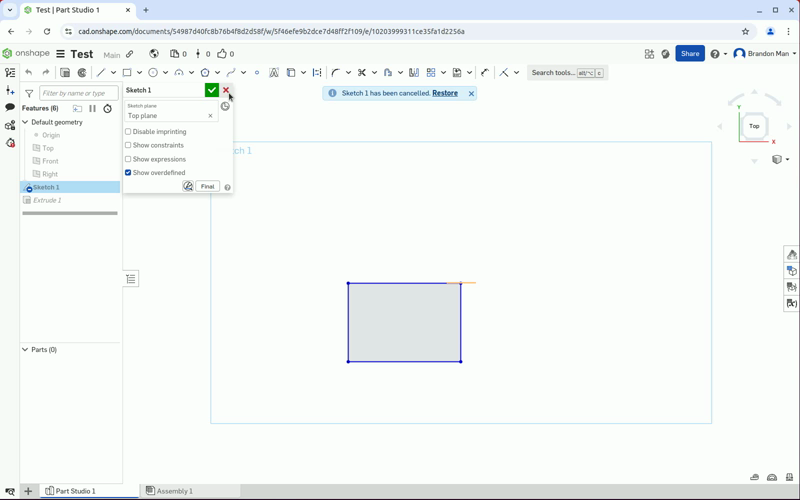
click(229, 92)
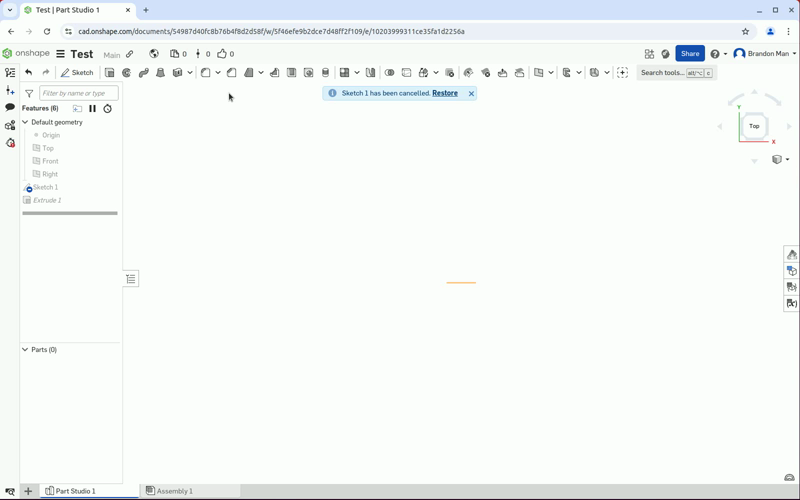
mouse_move(541, 75)
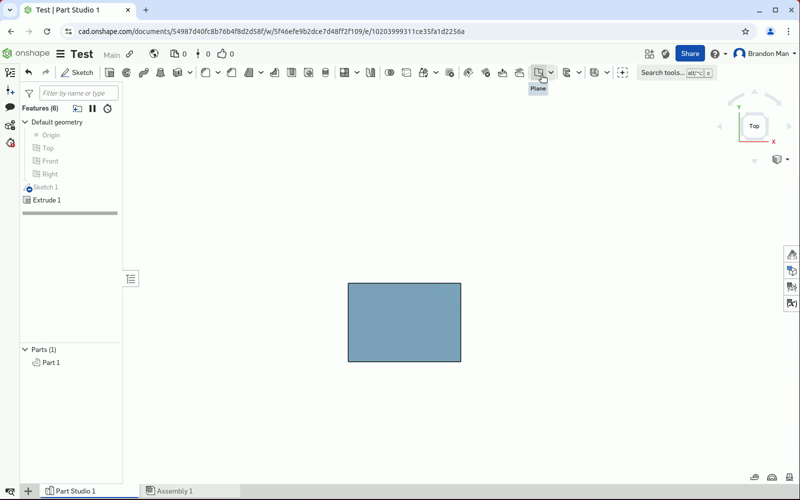
click(541, 75)
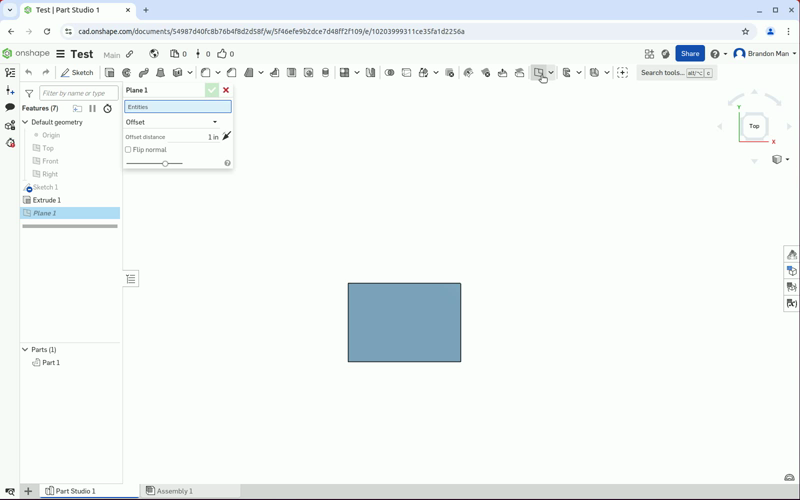
mouse_move(73, 150)
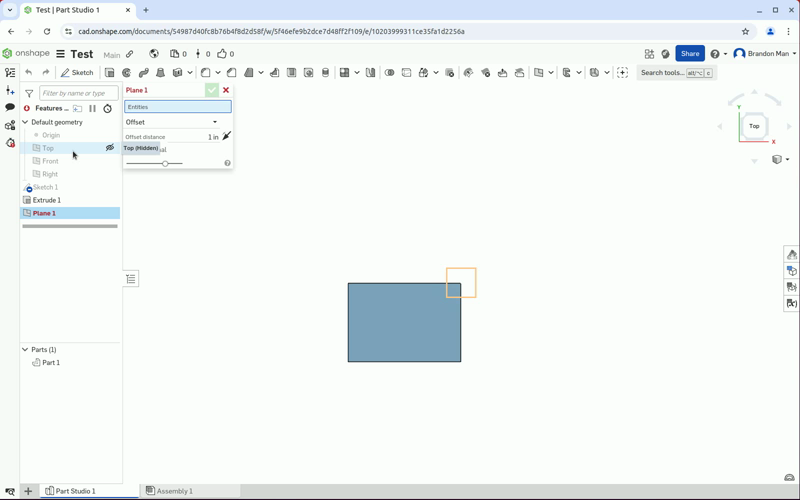
click(73, 150)
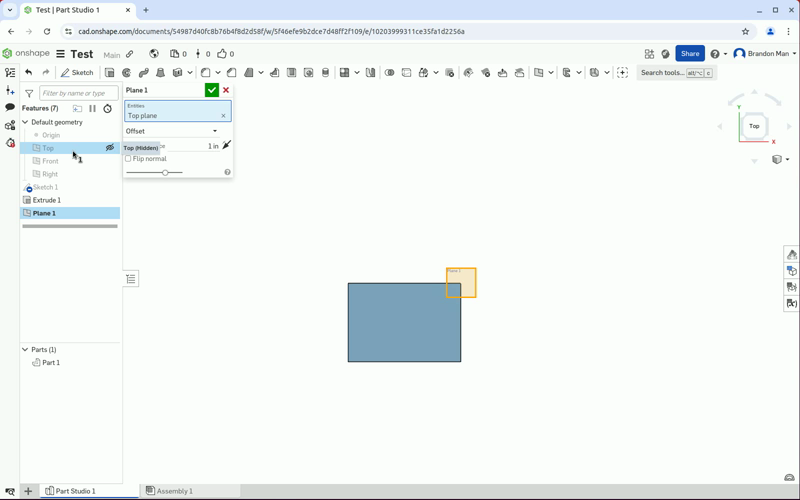
key(tab, 2)
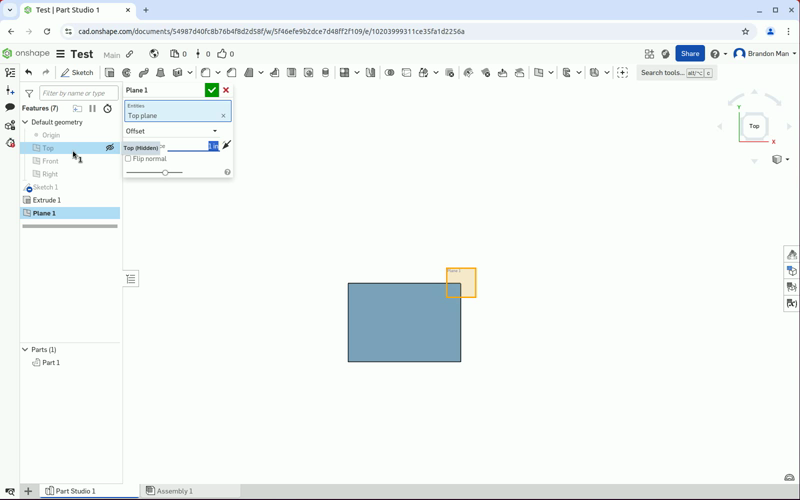
text(5.792)
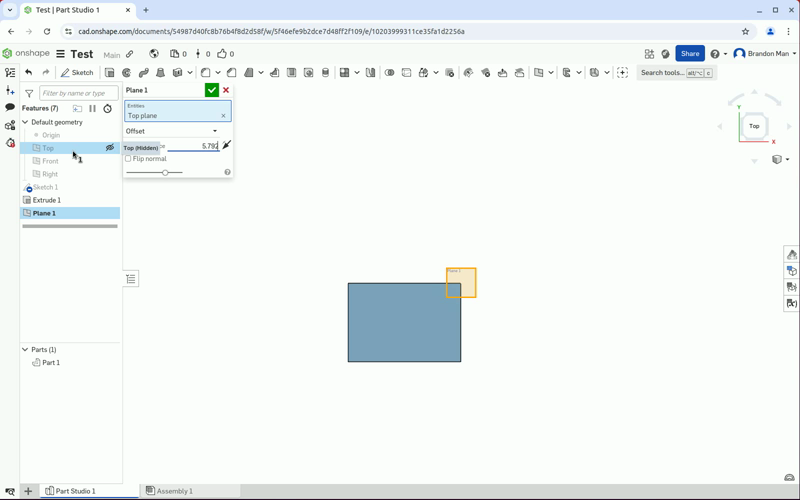
key(enter, 2)
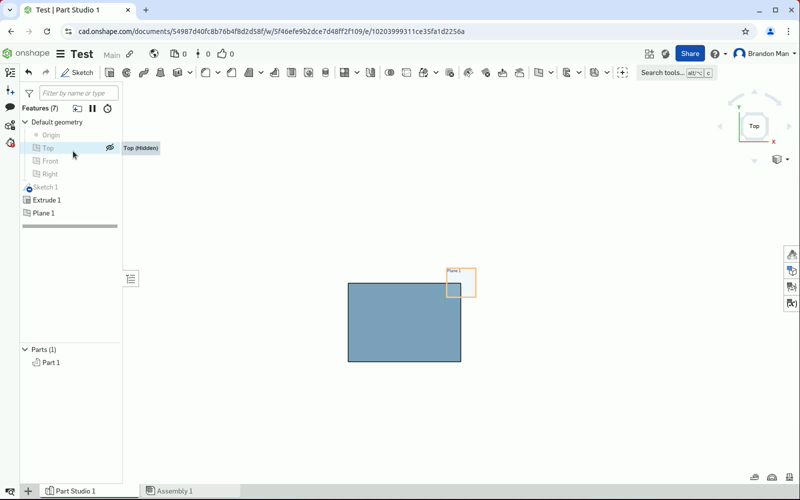
key(shift+s)
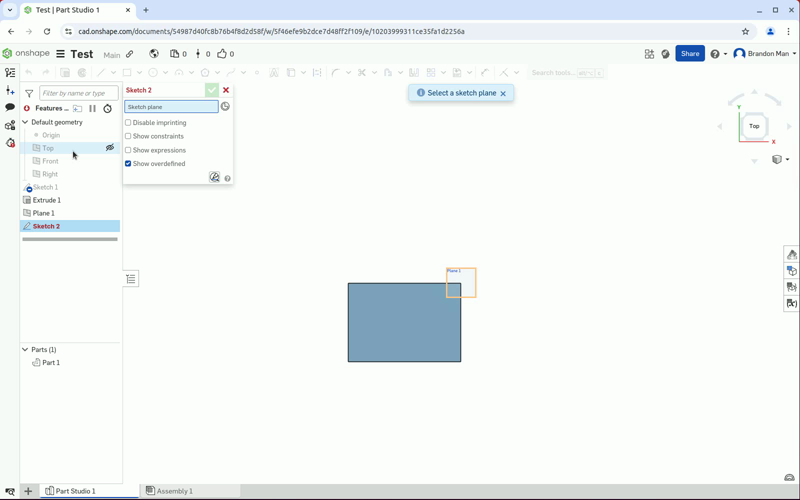
mouse_move(73, 215)
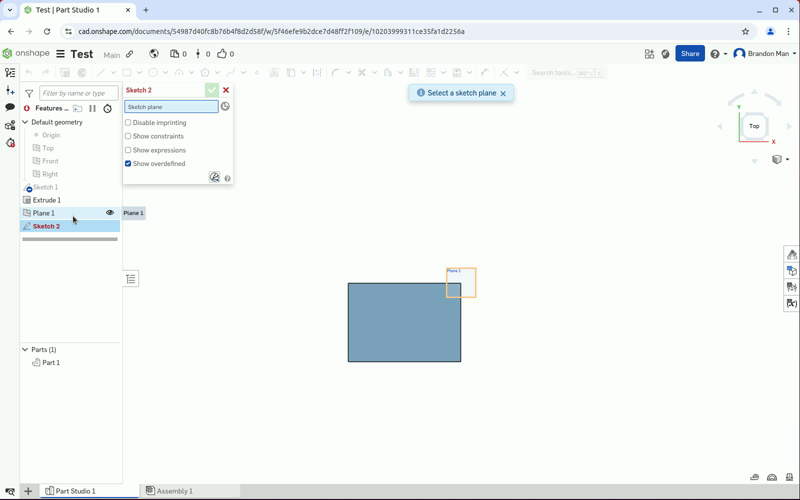
click(73, 215)
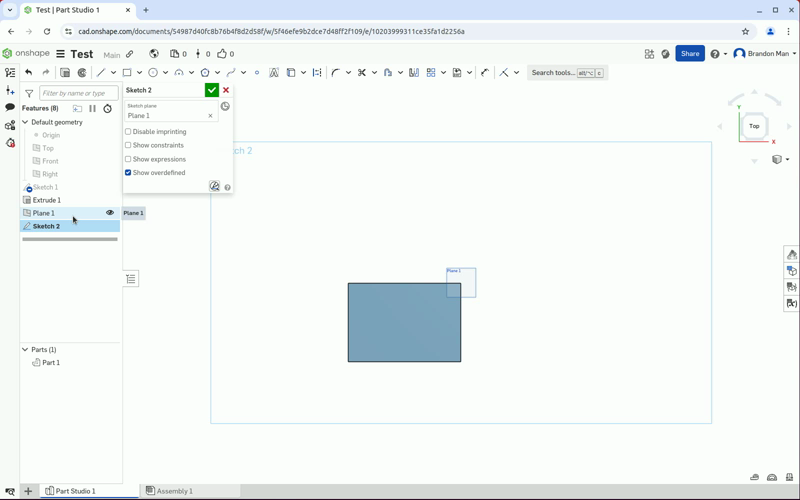
mouse_move(73, 352)
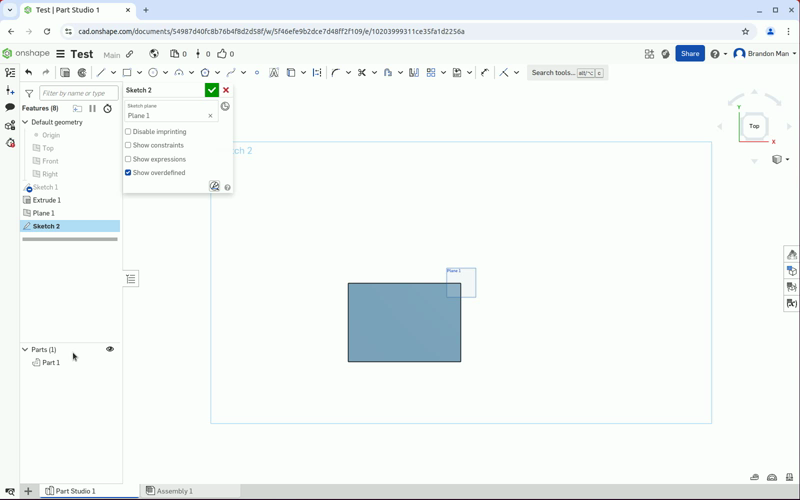
key(y)
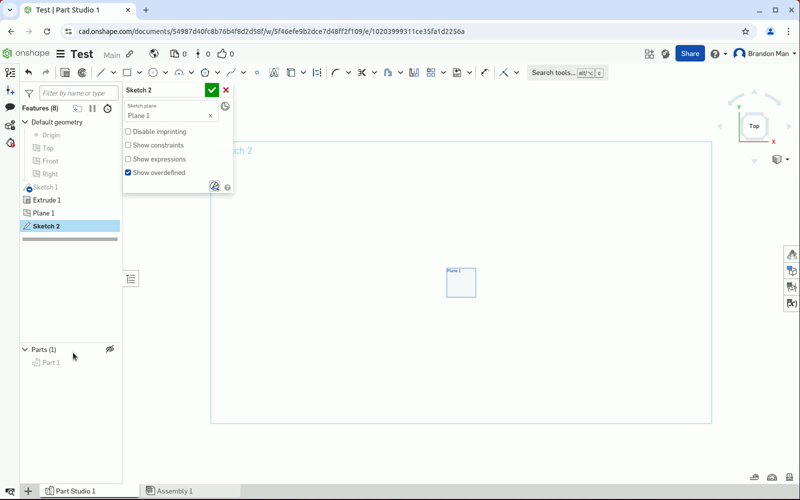
key(l)
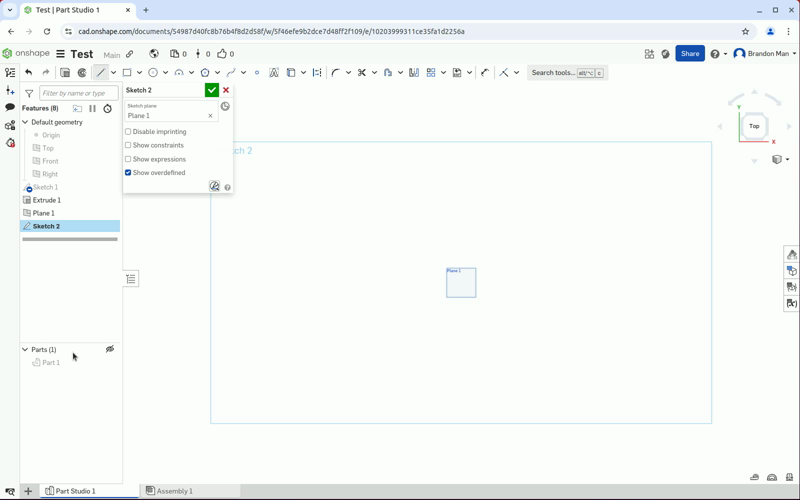
key_down(shift)
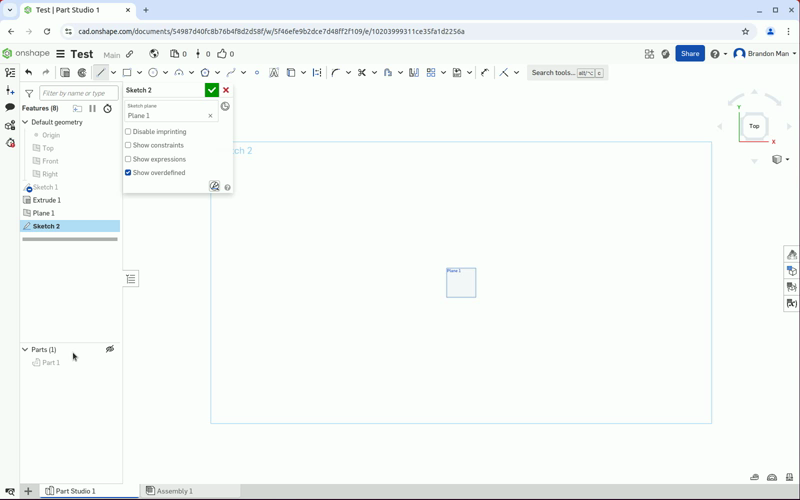
mouse_move(348, 322)
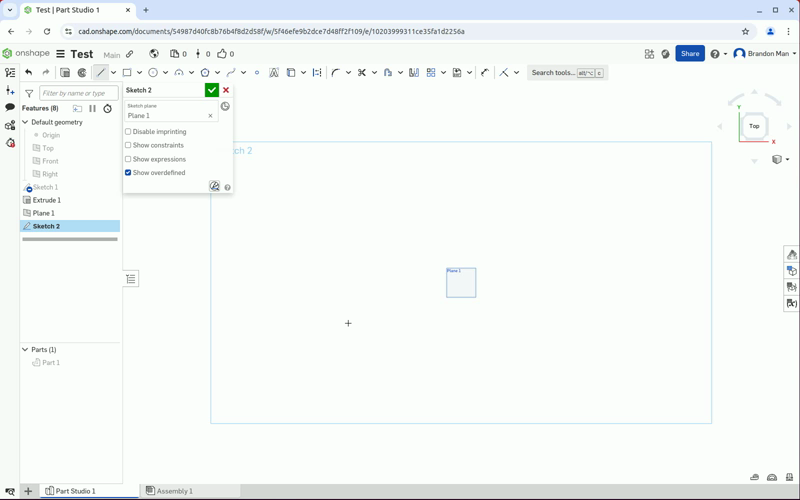
click(348, 322)
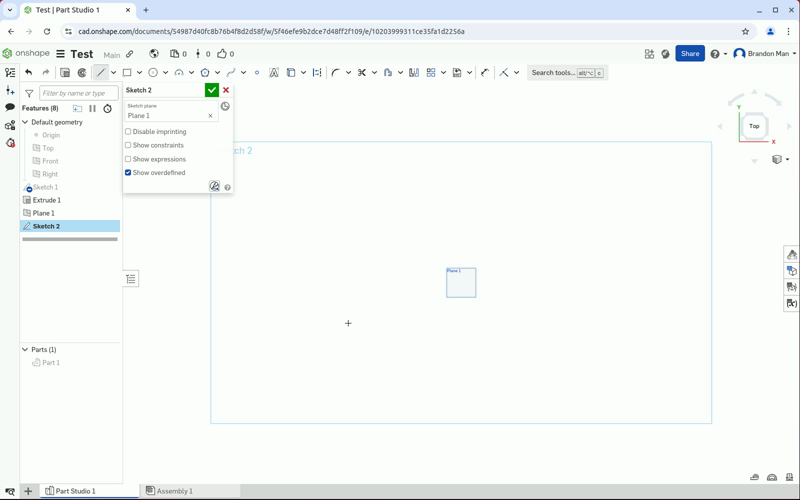
key_up(shift)
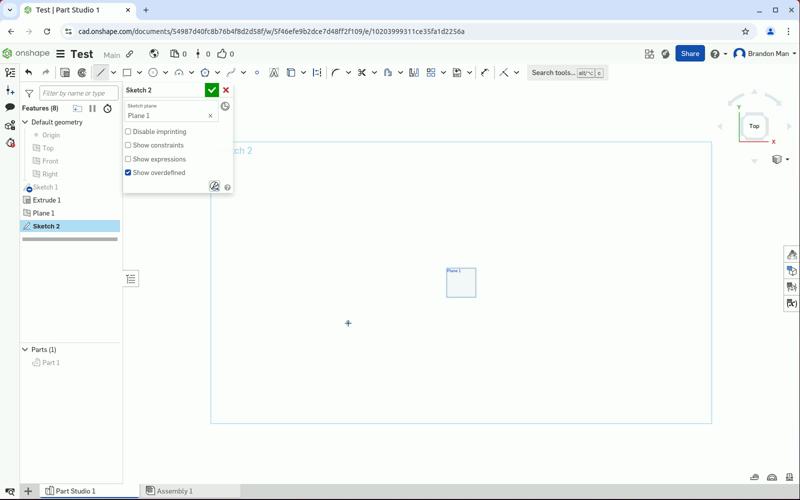
key_down(shift)
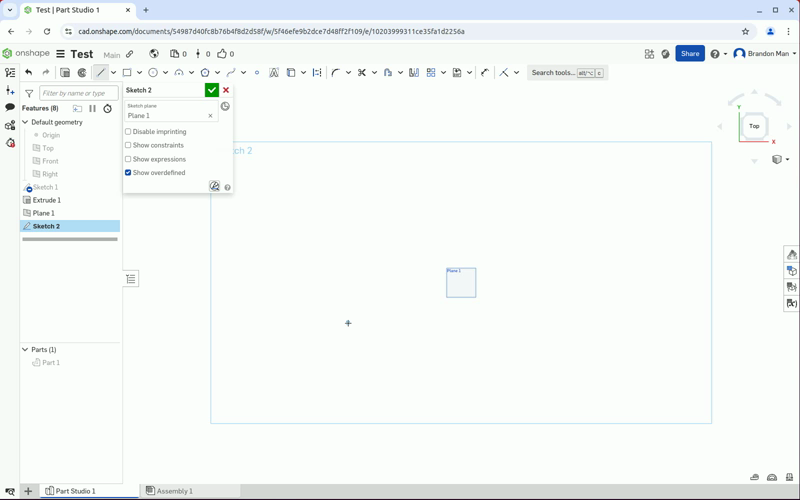
mouse_move(460, 322)
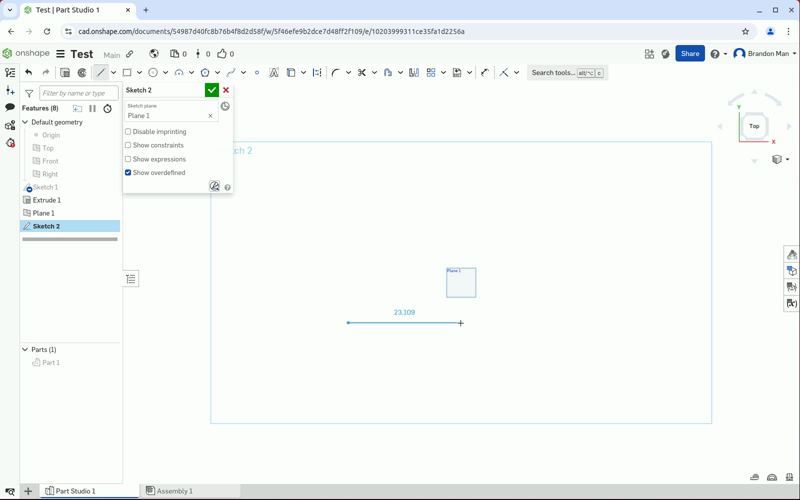
click(460, 322)
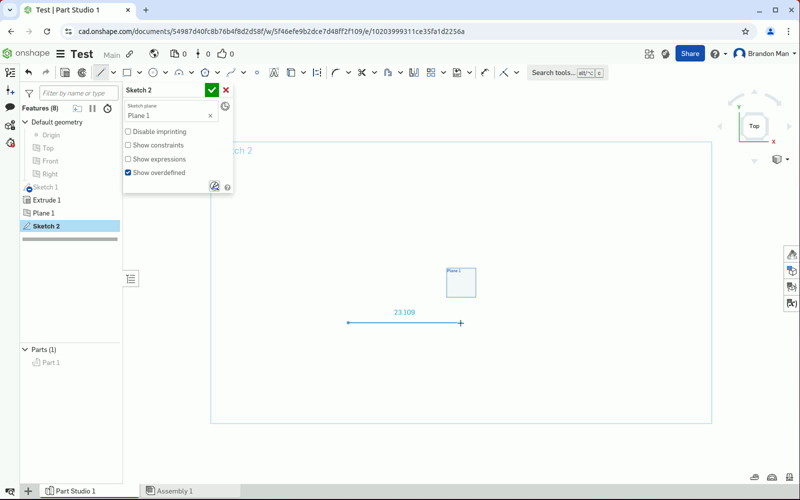
key_up(shift)
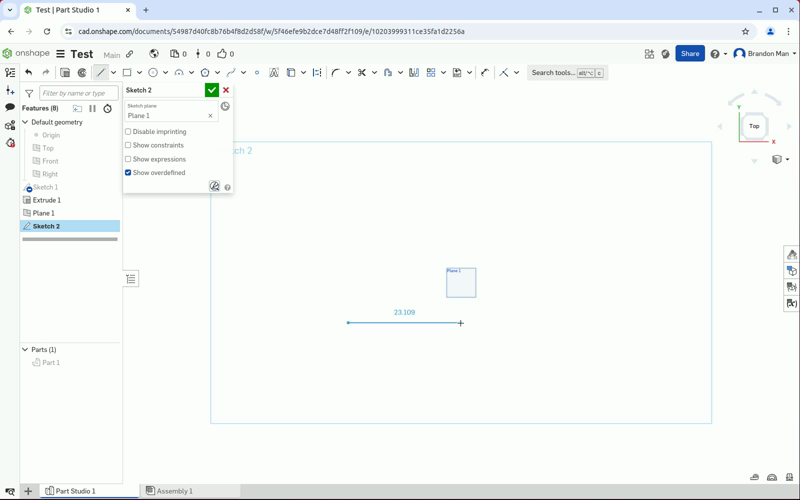
key_down(shift)
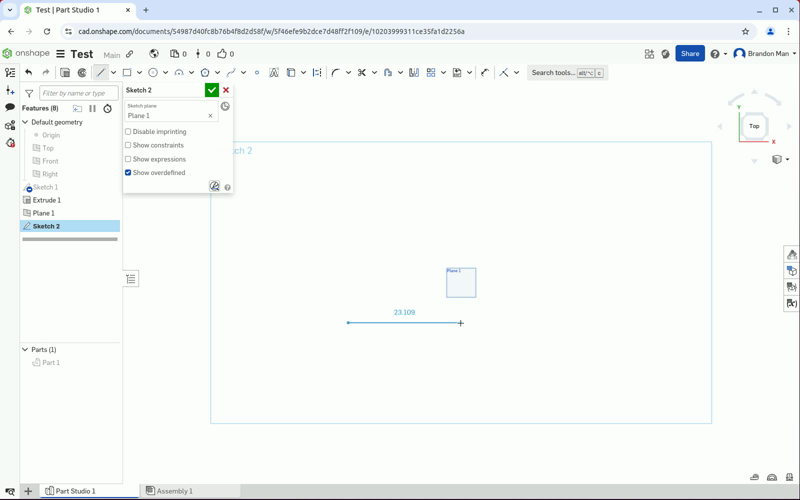
mouse_move(490, 322)
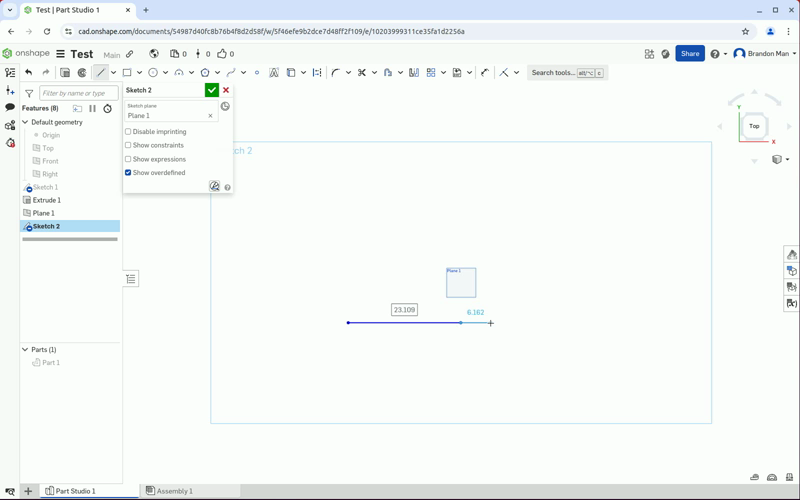
mouse_move(460, 283)
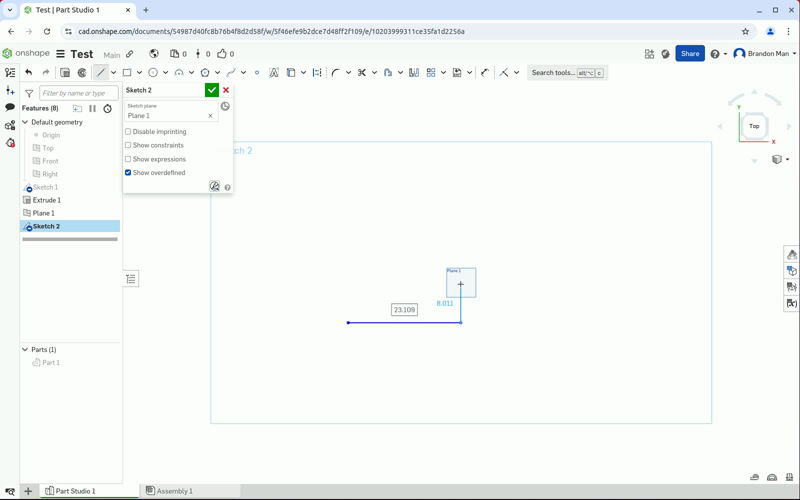
click(460, 283)
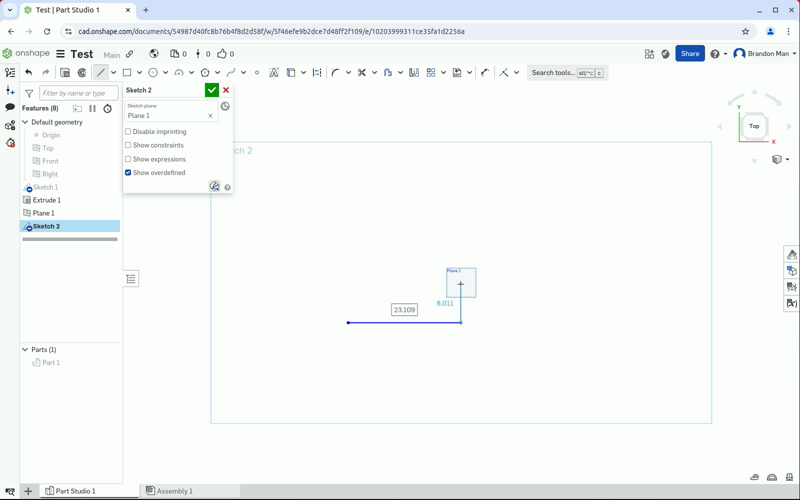
key_up(shift)
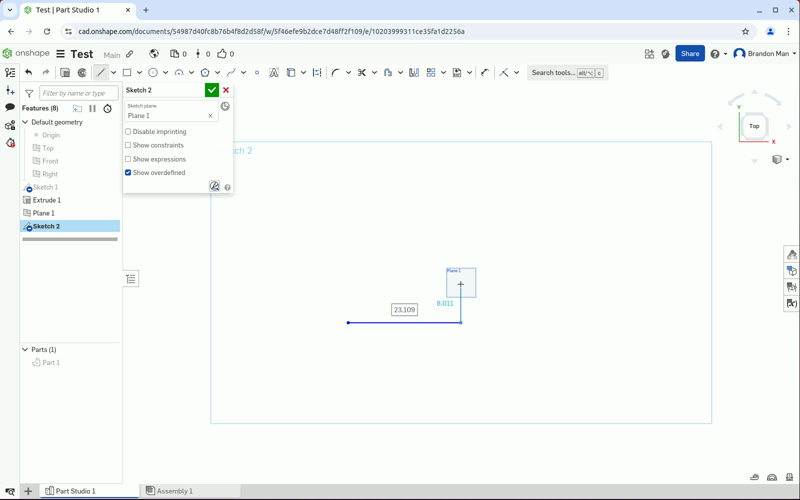
key_down(shift)
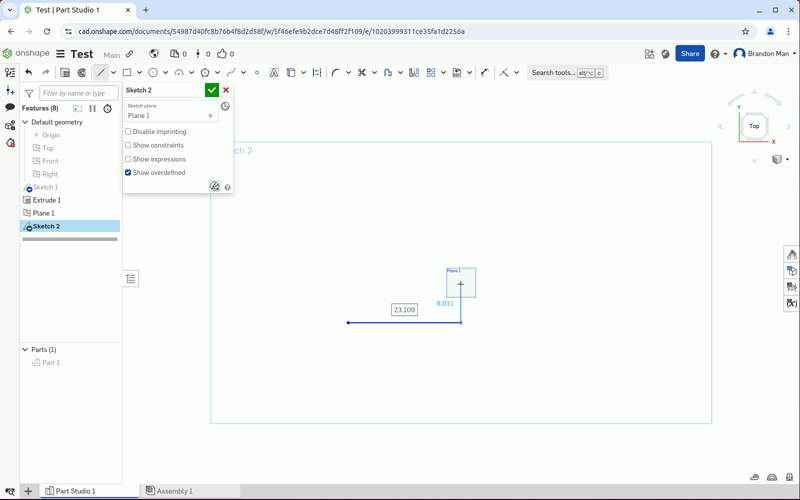
mouse_move(348, 283)
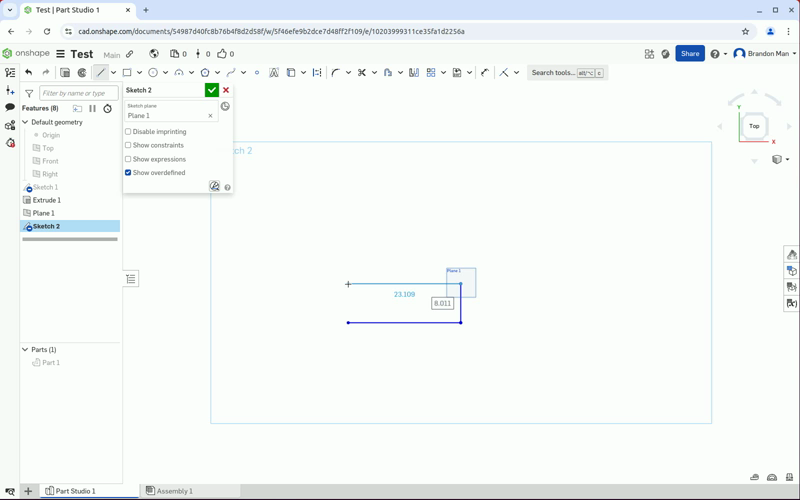
click(348, 283)
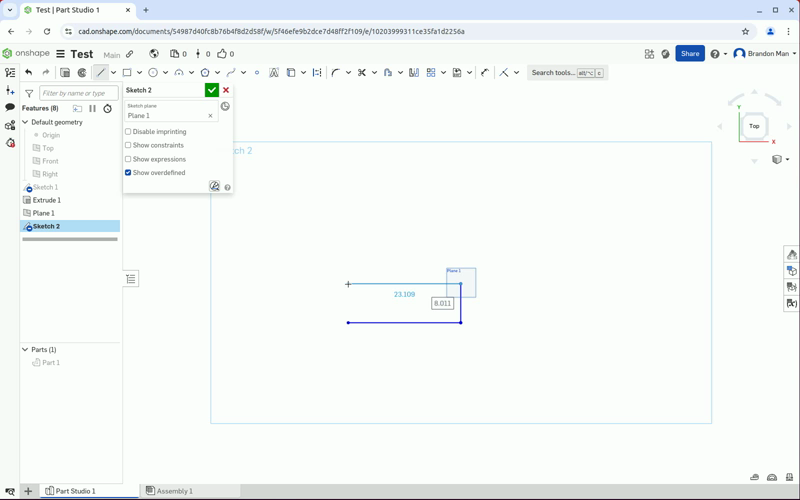
key_up(shift)
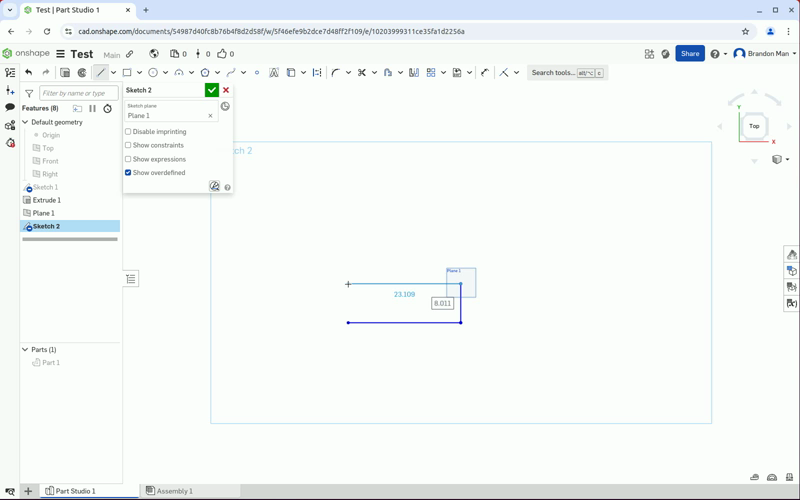
mouse_move(378, 283)
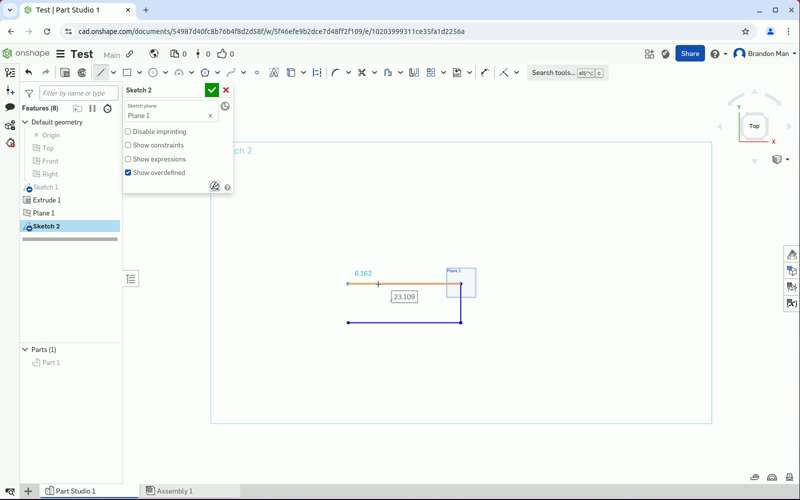
key_down(shift)
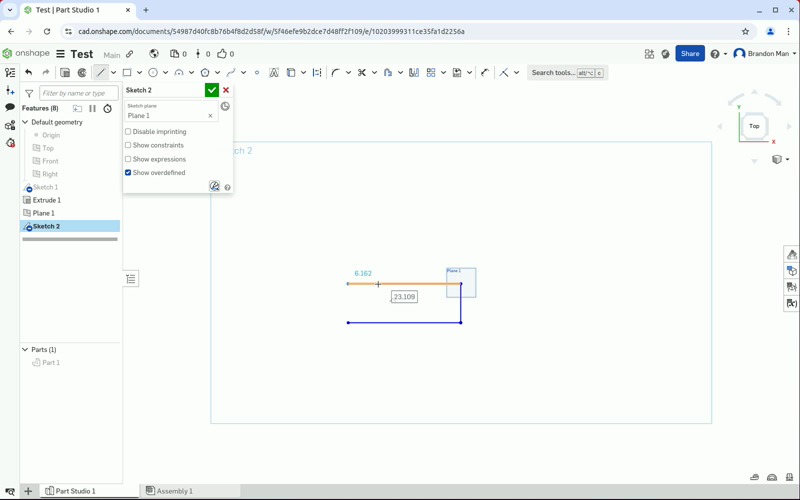
mouse_move(348, 322)
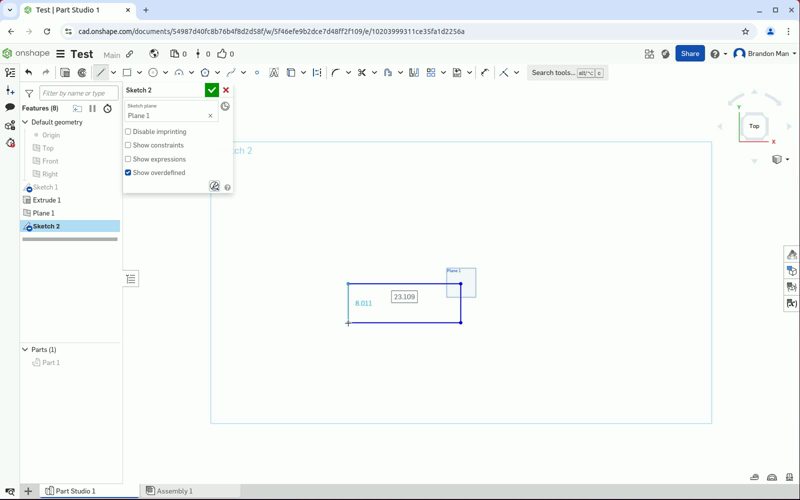
key_up(shift)
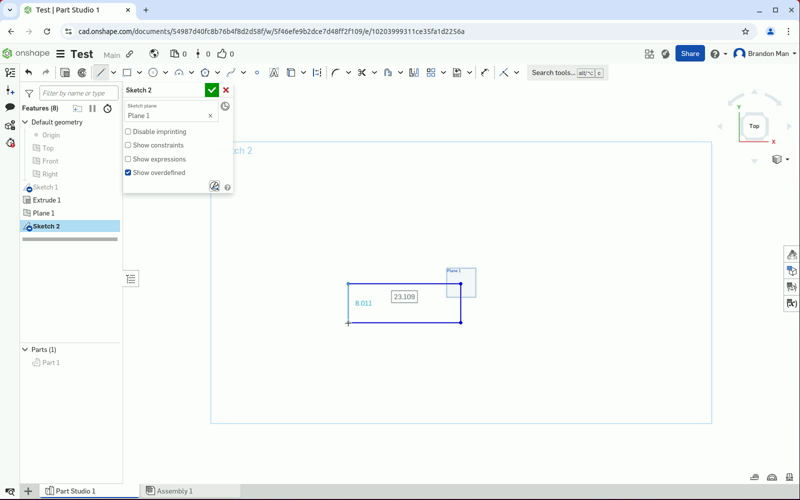
click(348, 322)
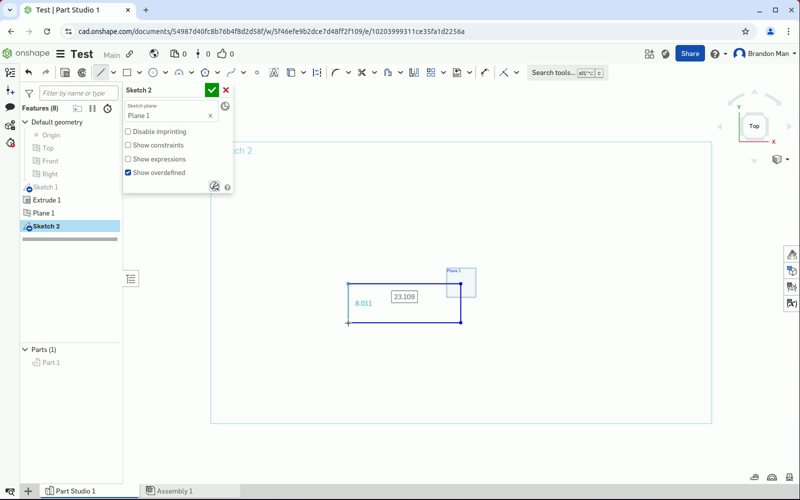
key(esc)
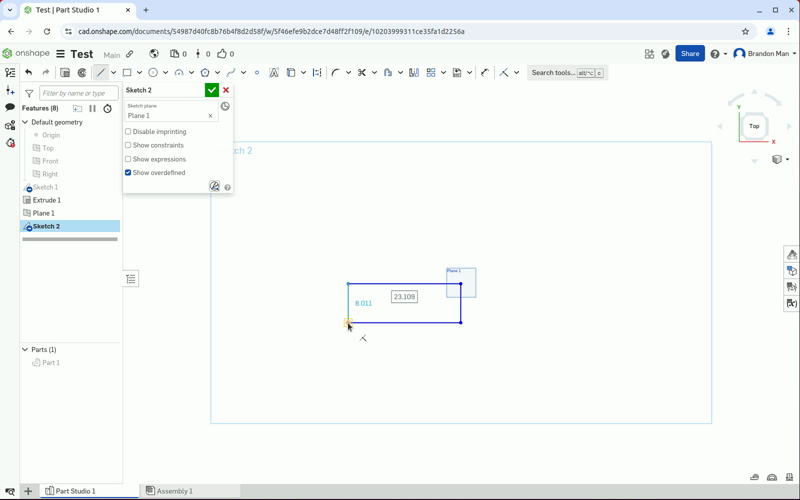
mouse_move(424, 314)
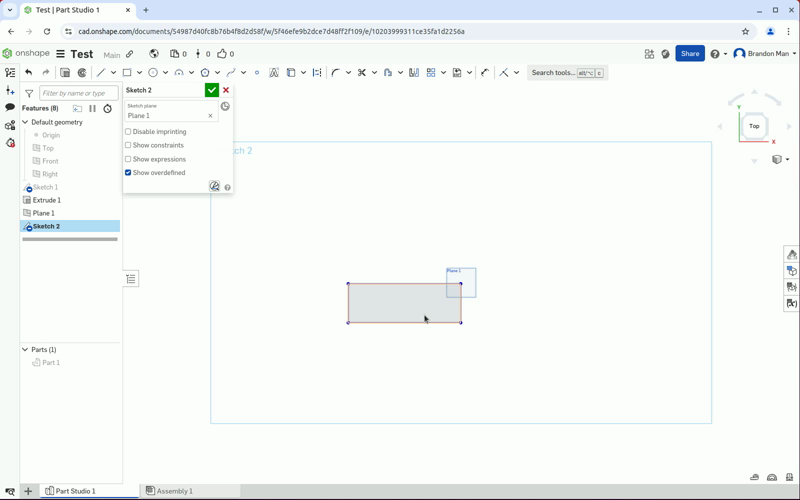
click(424, 314)
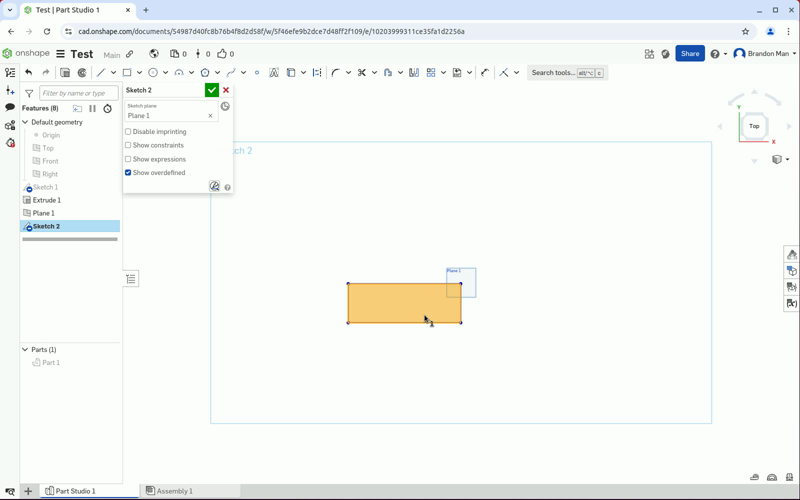
mouse_move(73, 352)
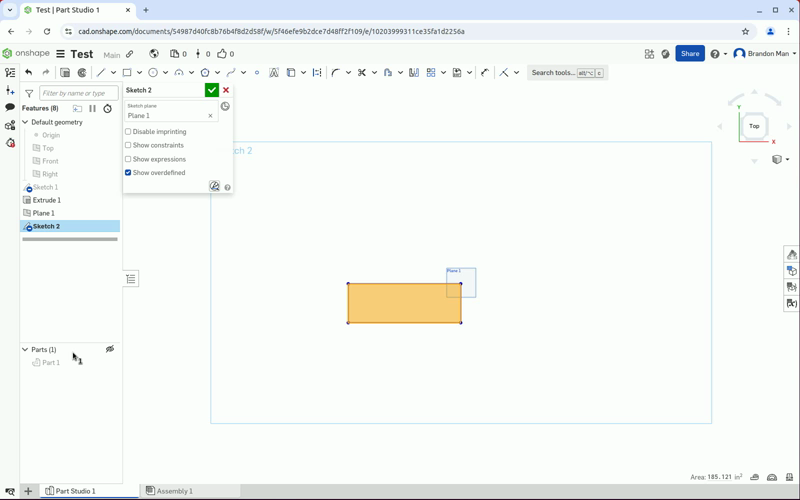
key(shift+y)
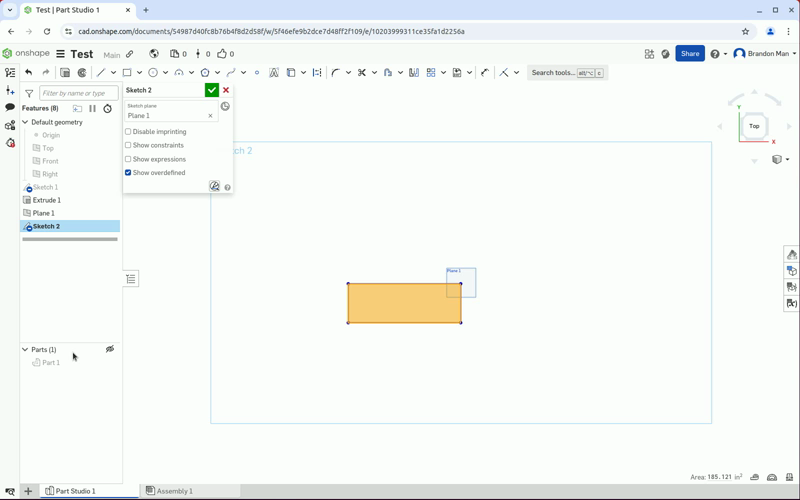
key(shift+e)
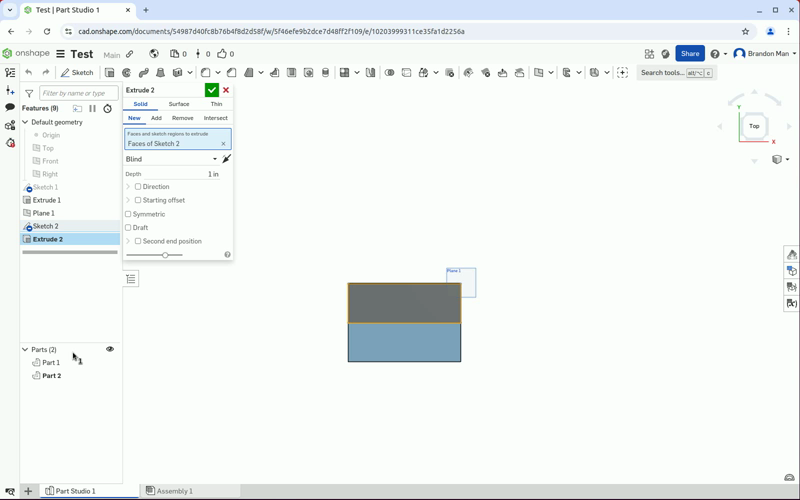
mouse_move(143, 106)
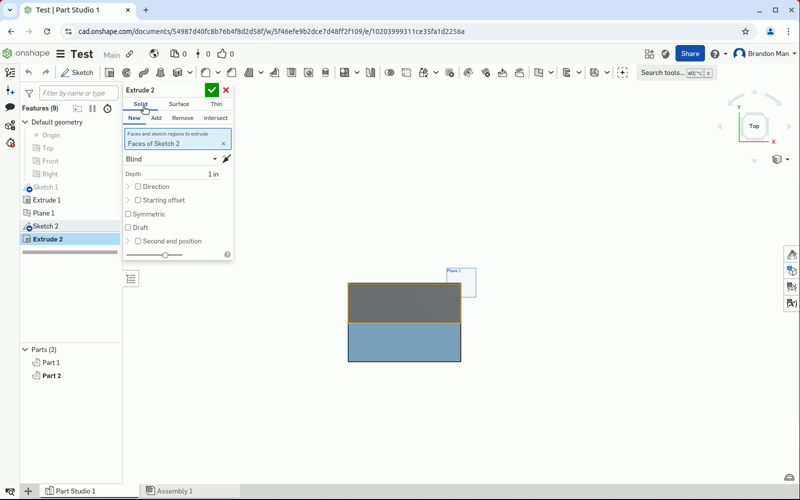
click(143, 106)
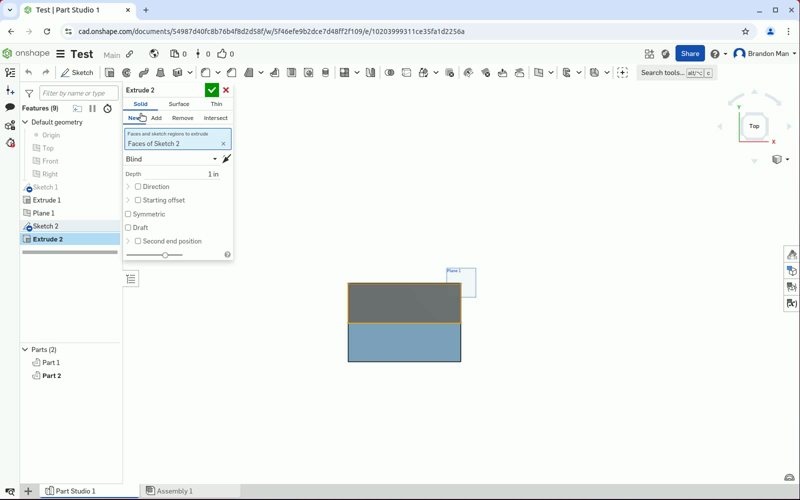
mouse_move(137, 120)
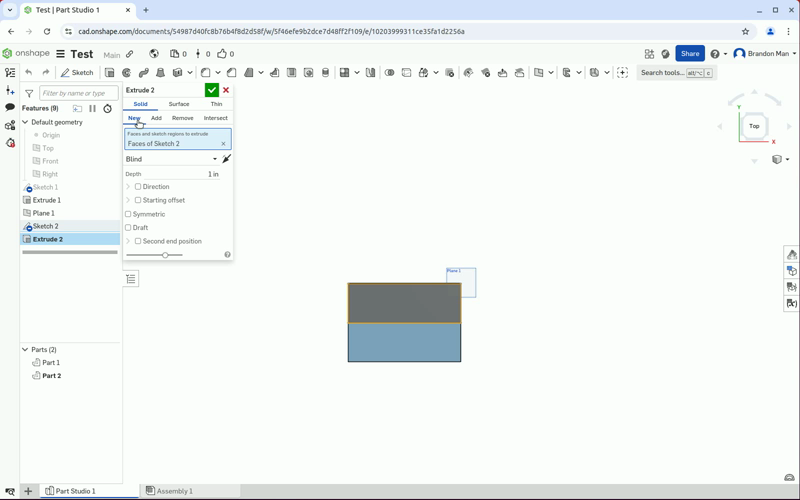
click(137, 120)
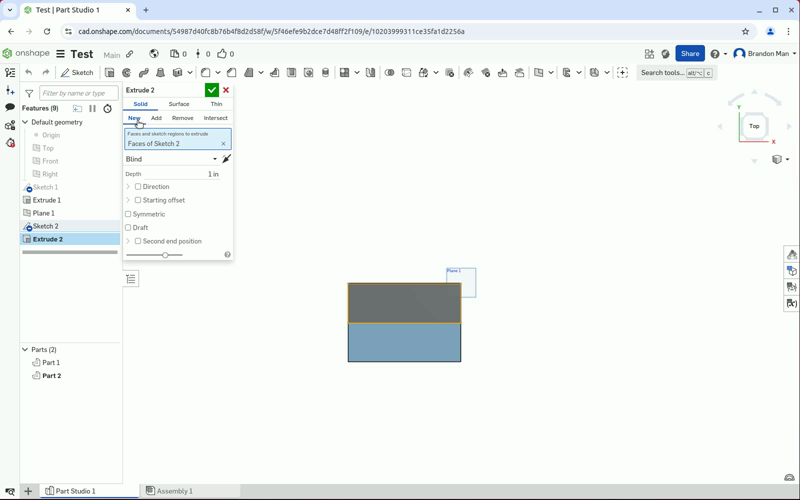
key(tab, 4)
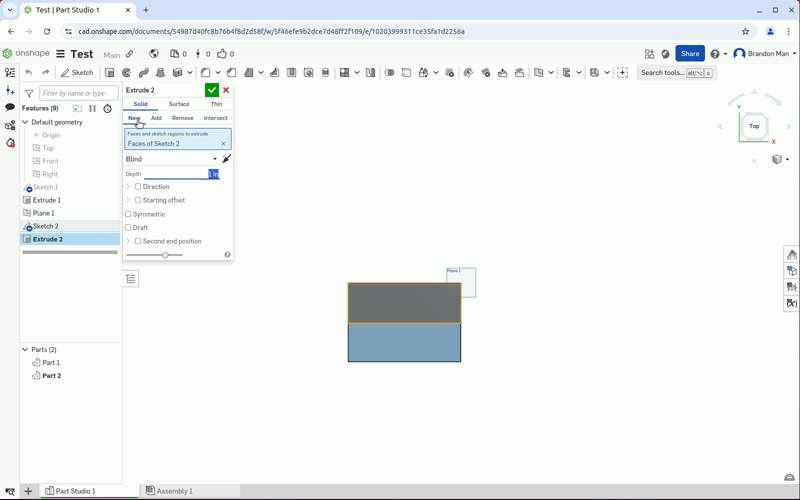
text(2.889)
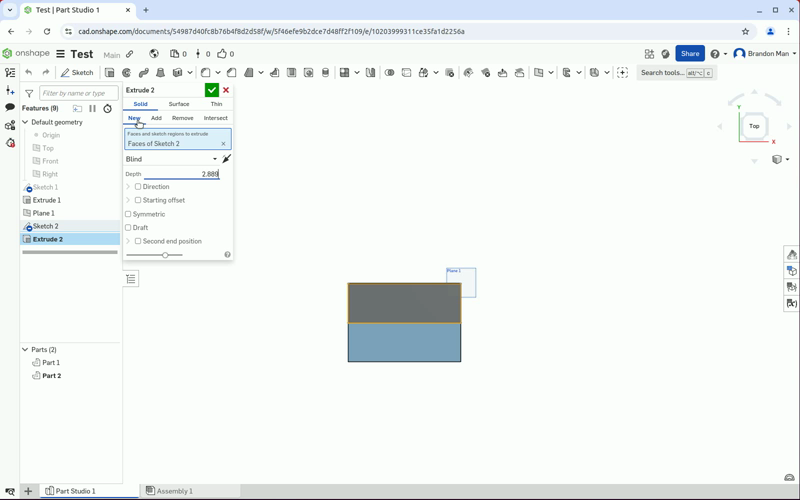
key(enter)
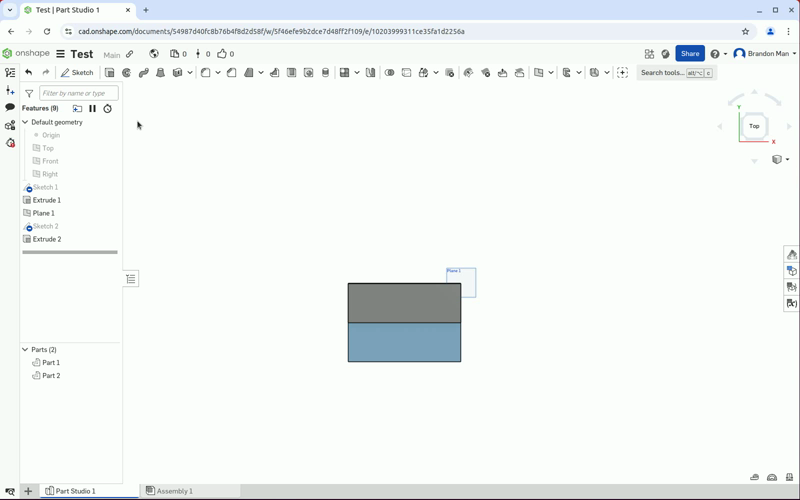
key(shift+h)
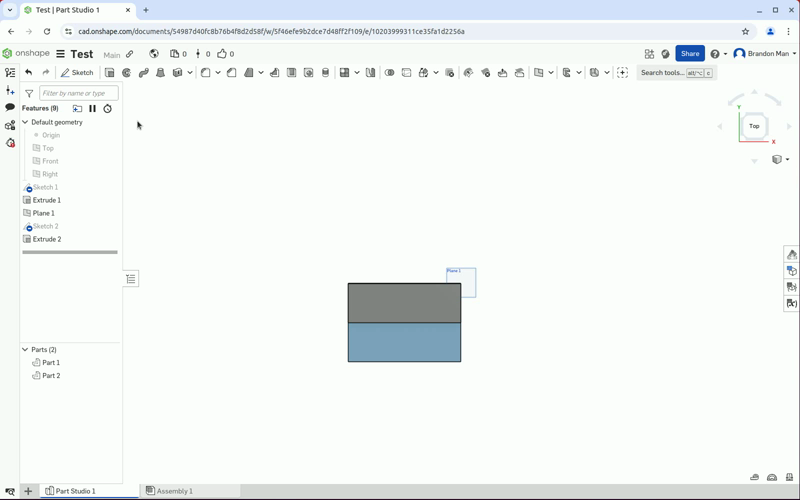
key(shift+h)
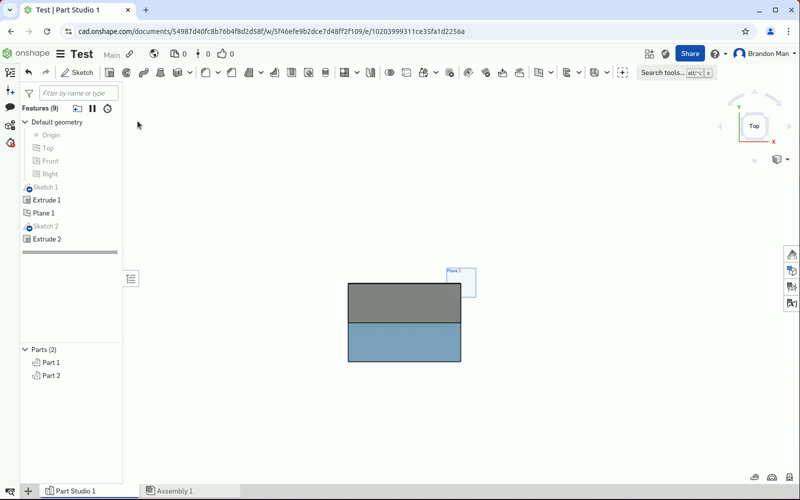
mouse_move(73, 189)
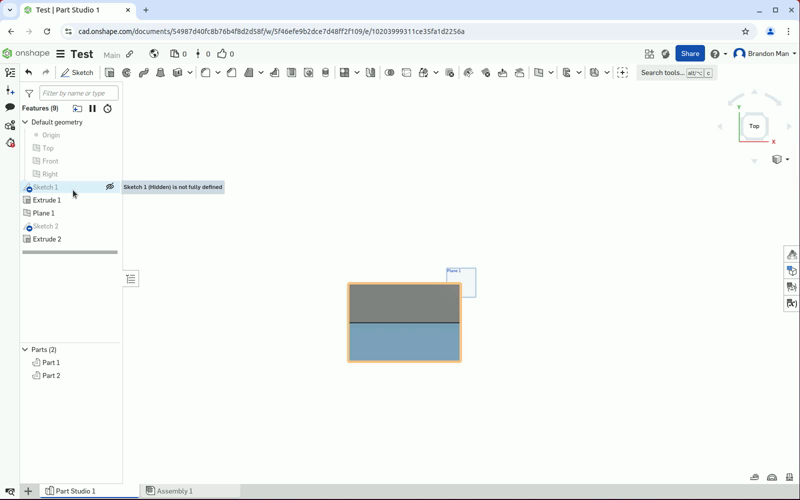
click(73, 189)
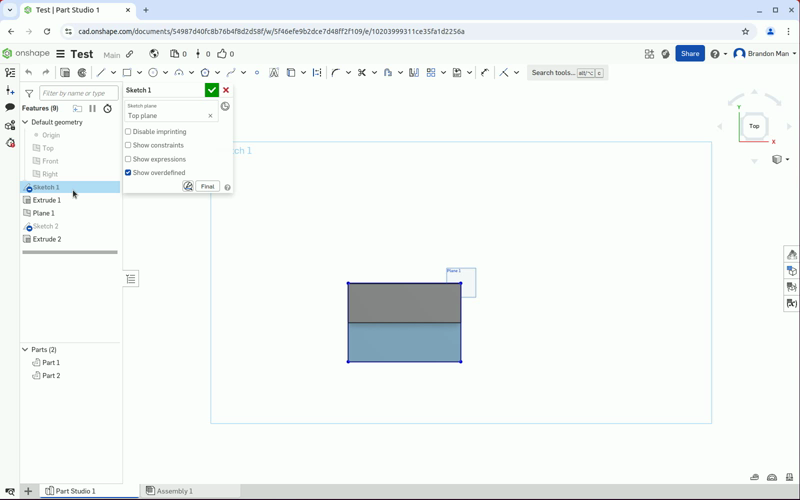
mouse_move(229, 92)
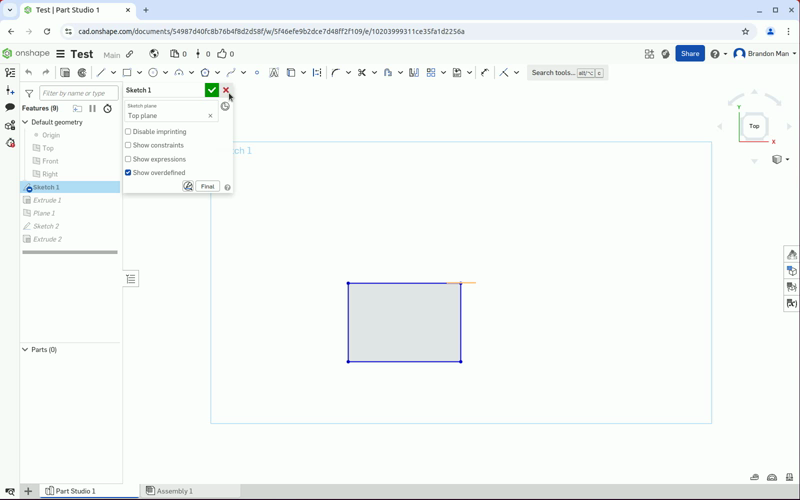
click(229, 92)
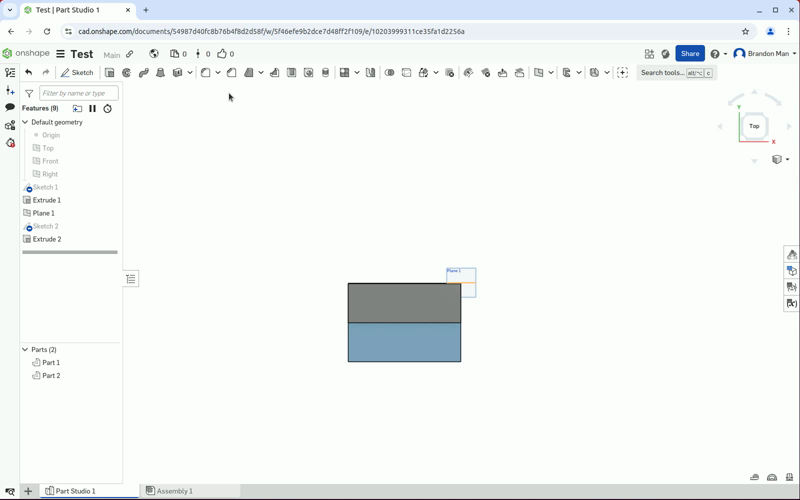
mouse_move(541, 75)
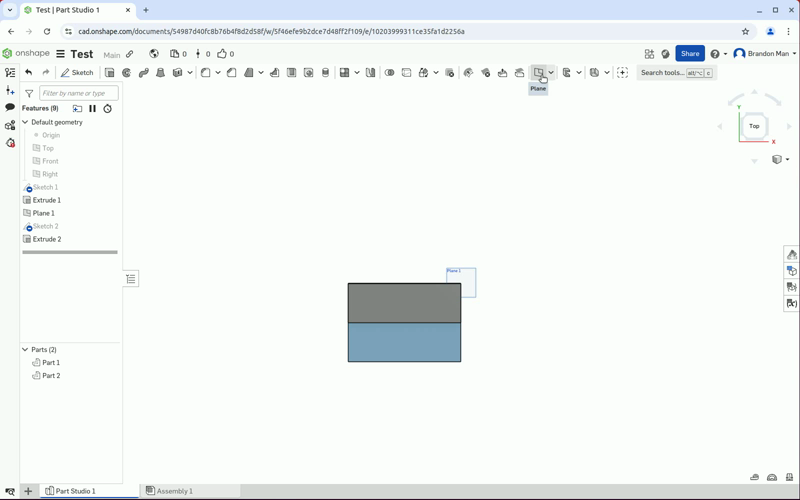
click(541, 75)
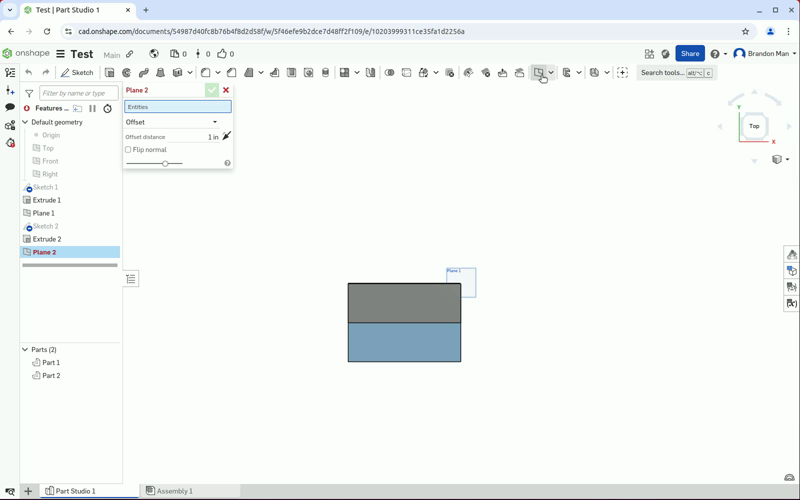
mouse_move(73, 150)
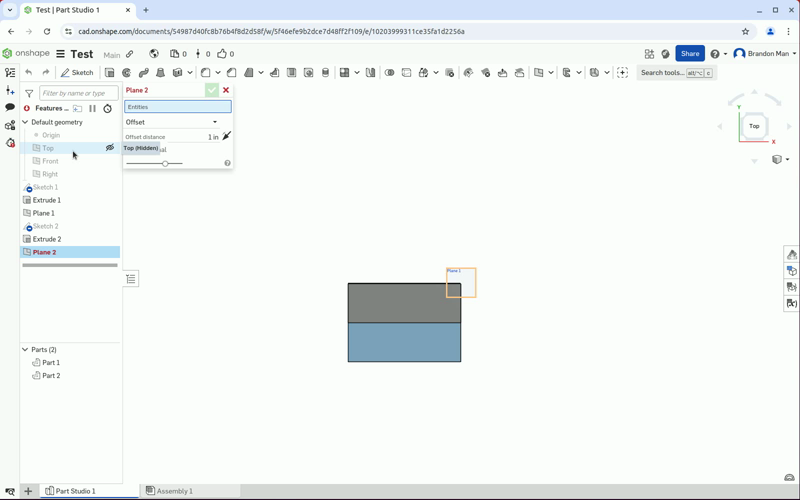
click(73, 150)
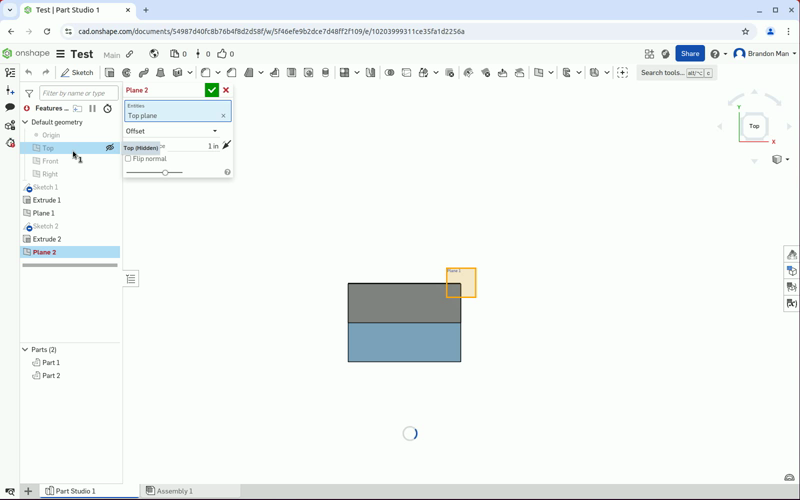
key(tab, 2)
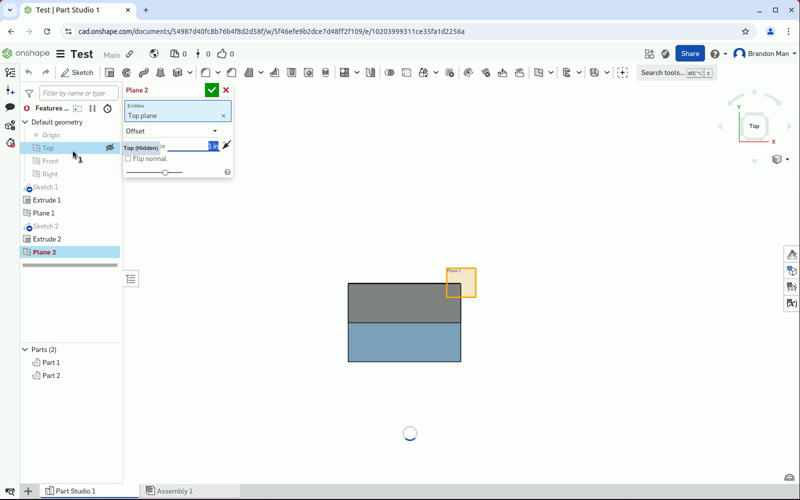
text(8.658)
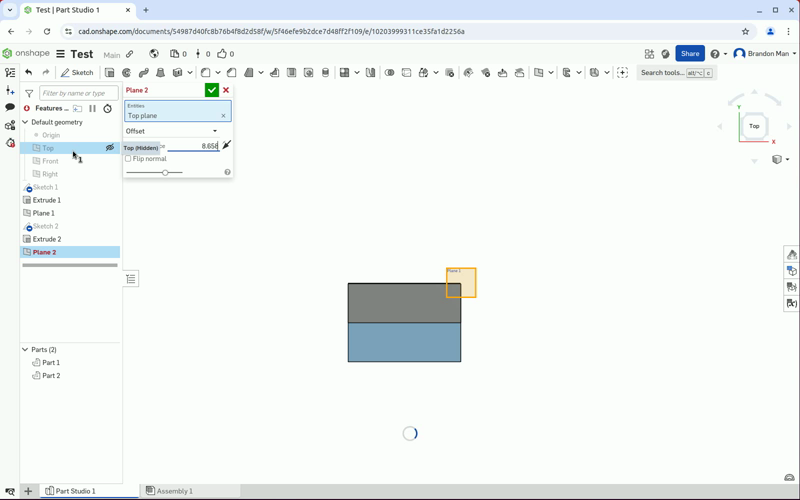
key(enter, 2)
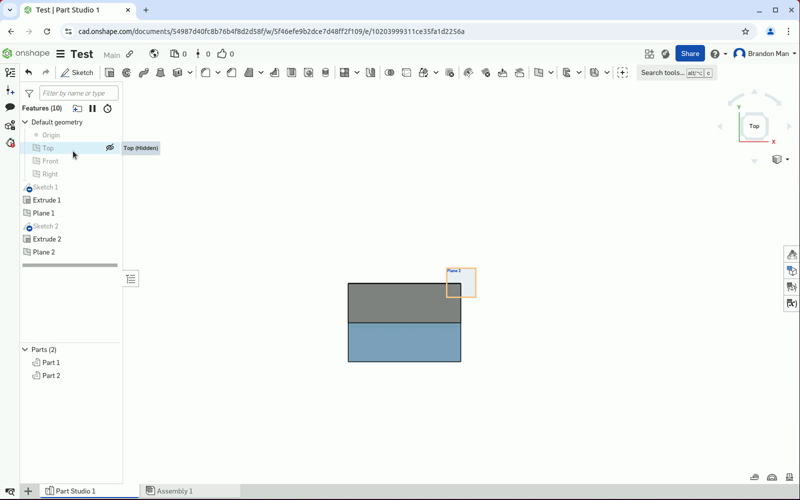
key(shift+s)
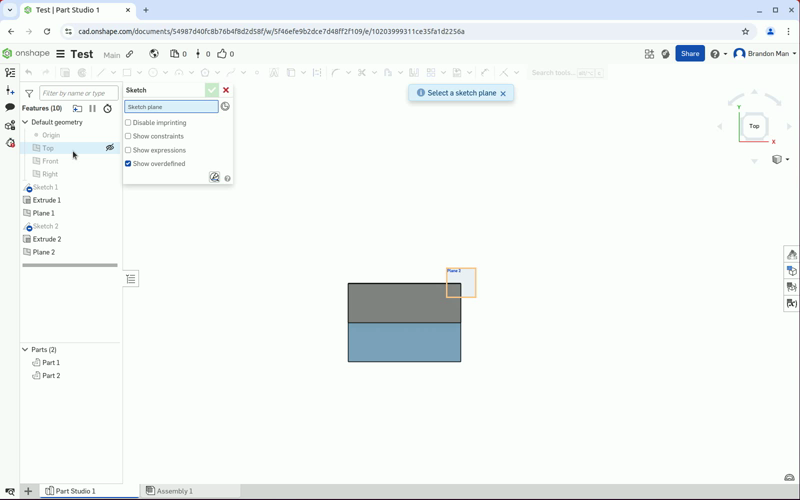
mouse_move(73, 254)
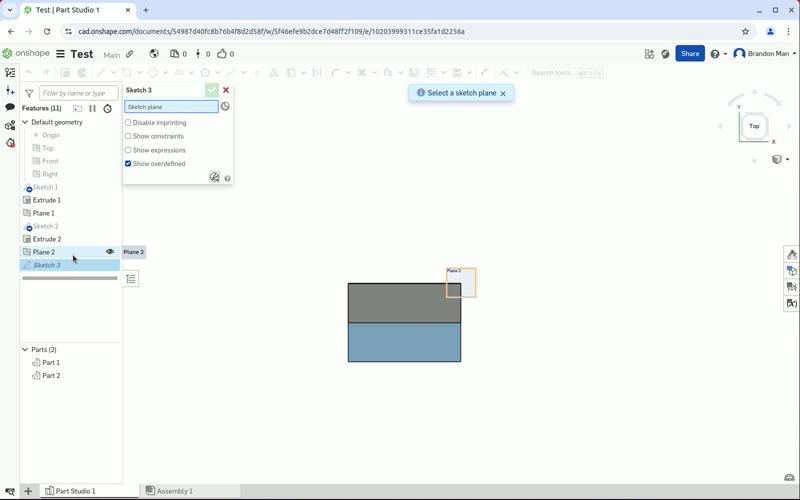
click(73, 254)
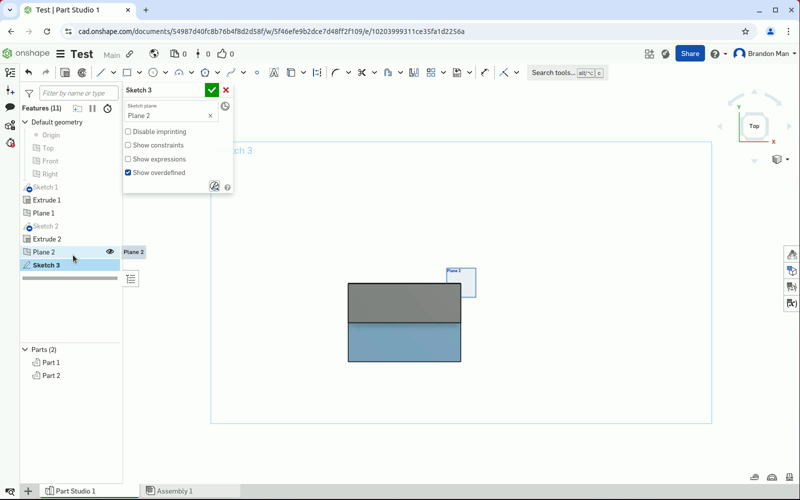
mouse_move(73, 352)
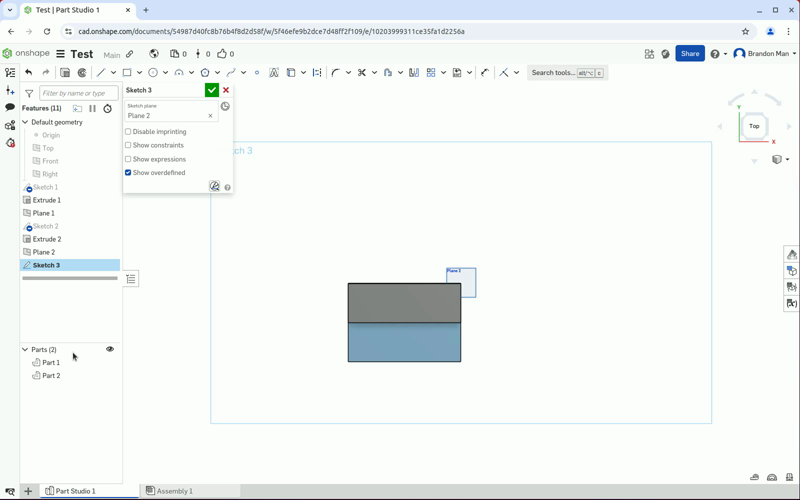
key(y)
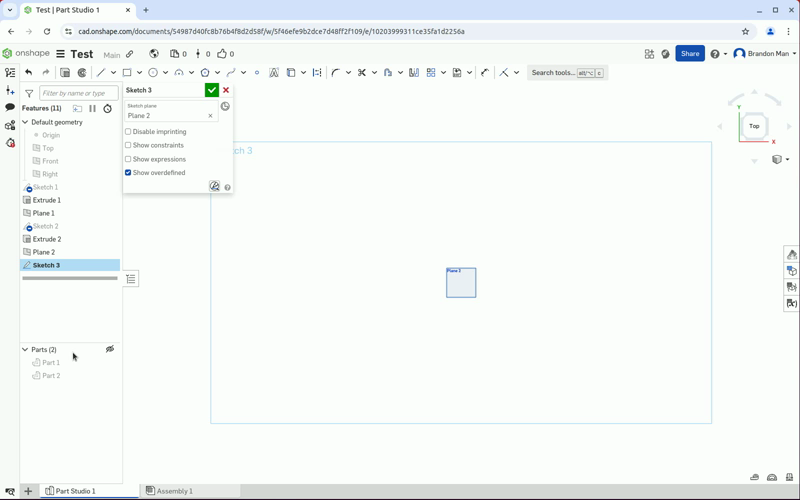
key(l)
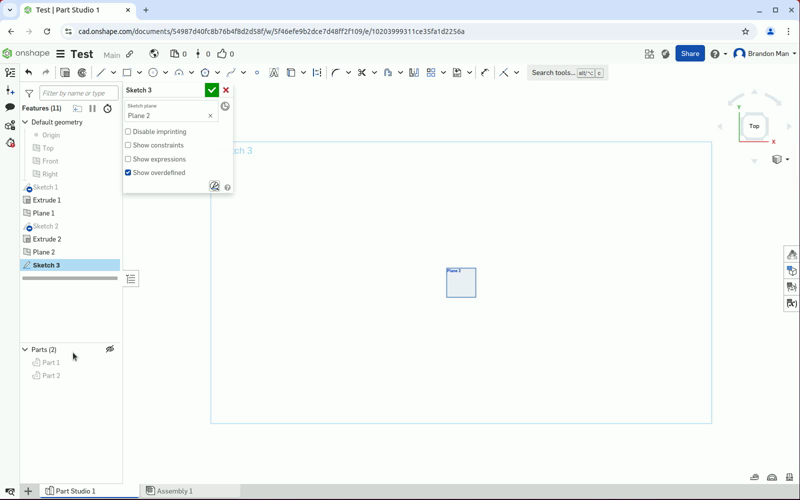
key_down(shift)
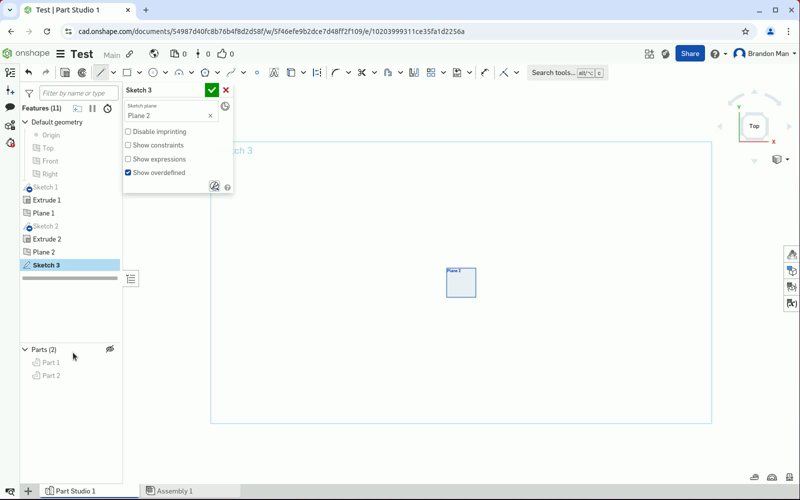
mouse_move(348, 322)
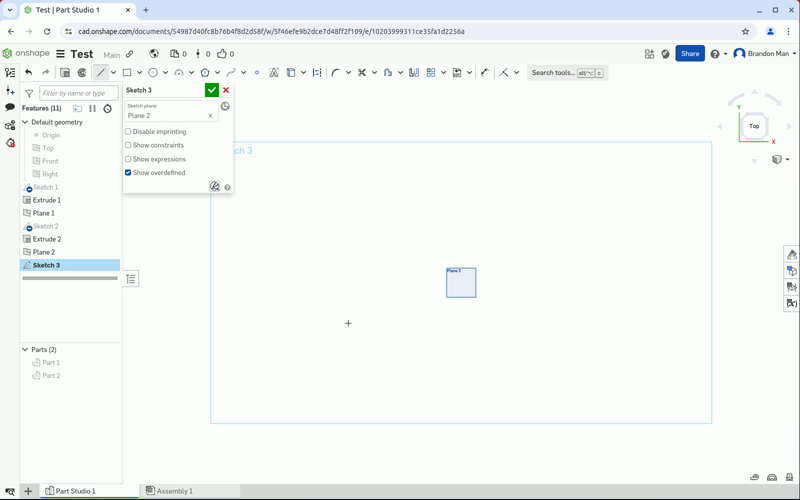
click(348, 322)
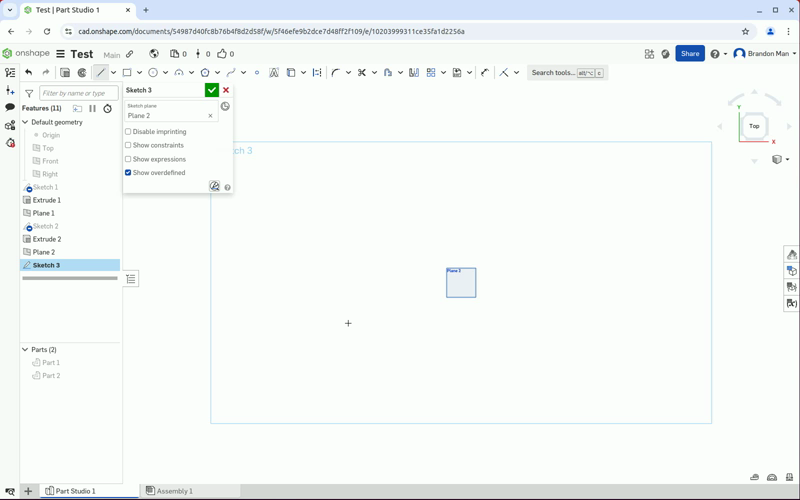
key_up(shift)
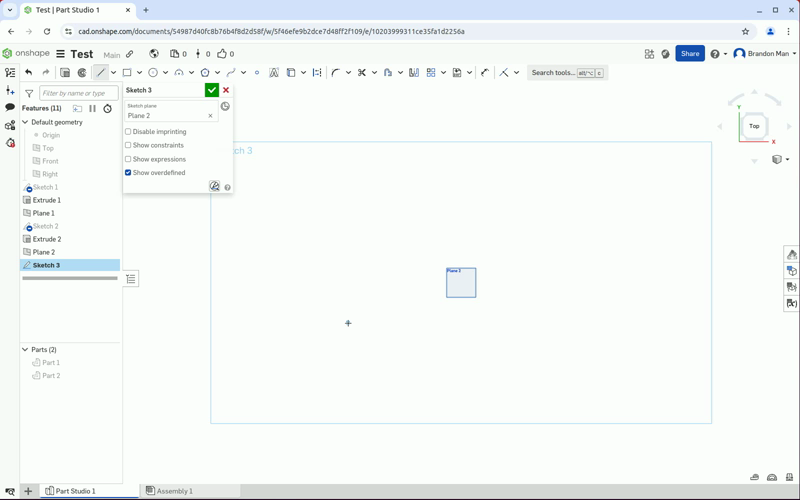
key_down(shift)
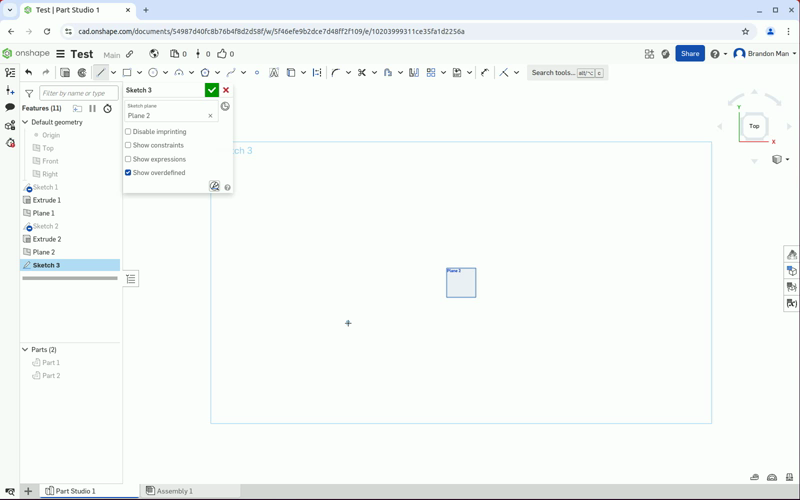
mouse_move(378, 322)
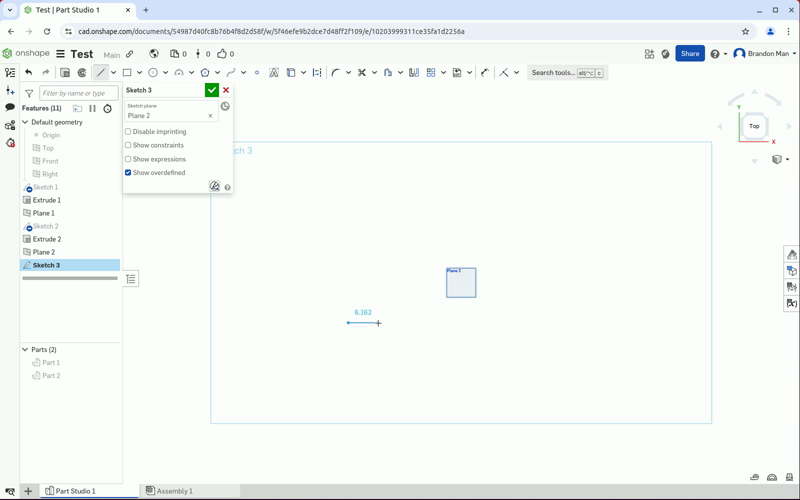
mouse_move(393, 322)
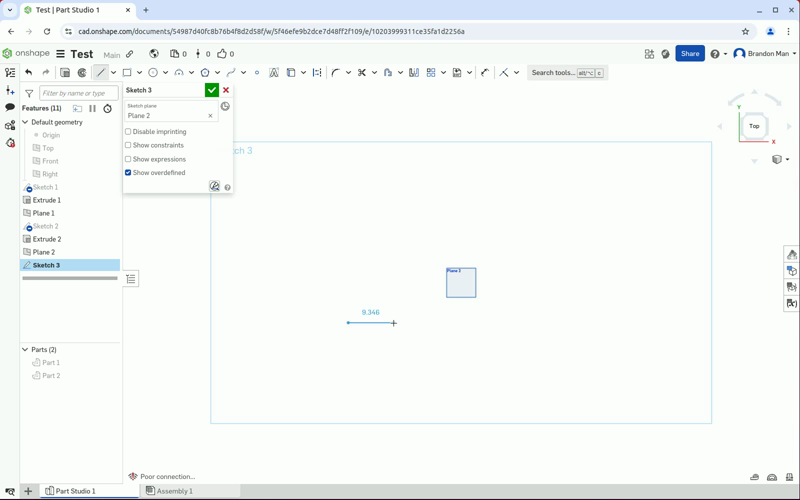
click(393, 322)
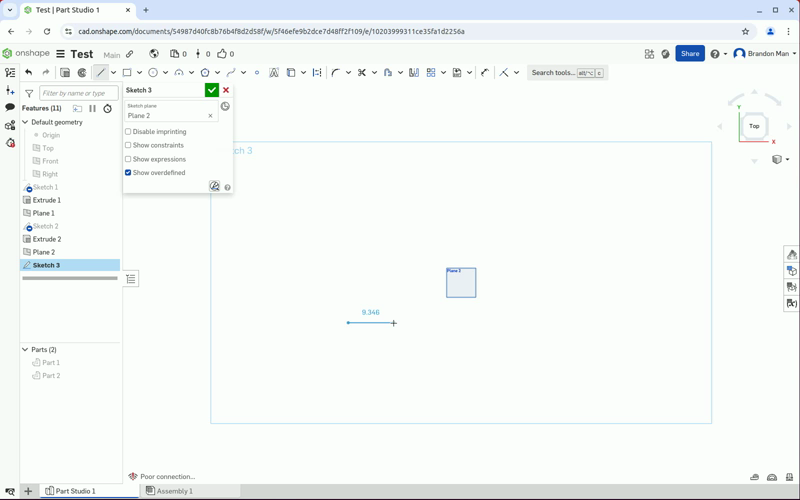
key_up(shift)
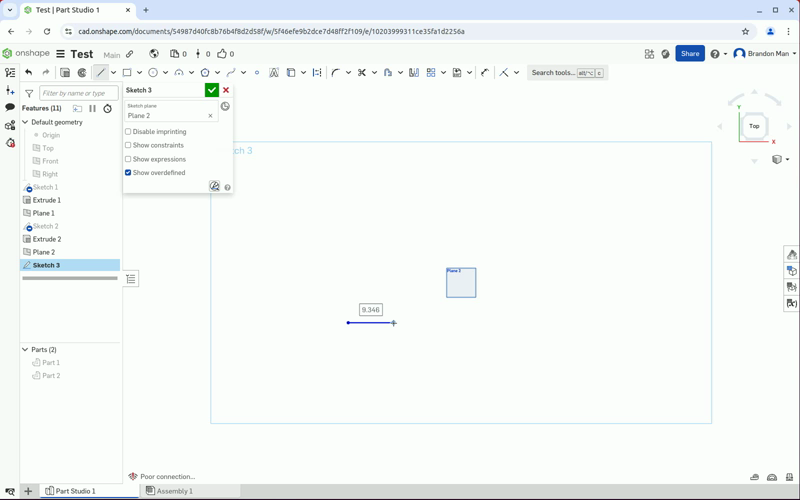
key_down(shift)
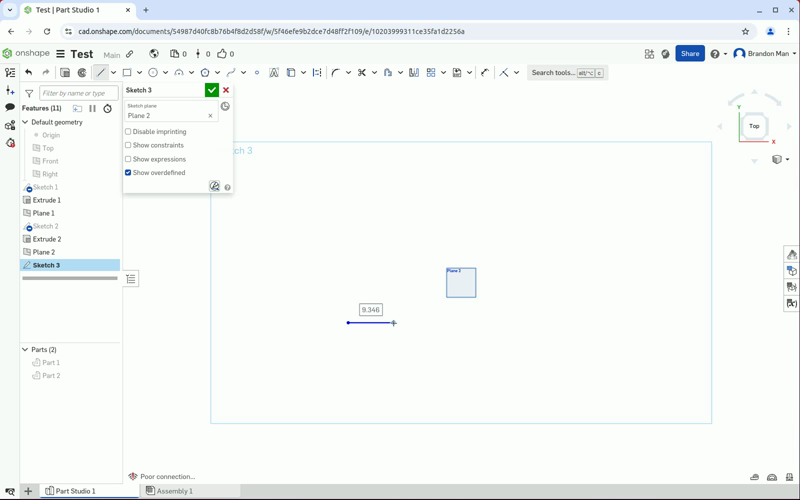
mouse_move(423, 322)
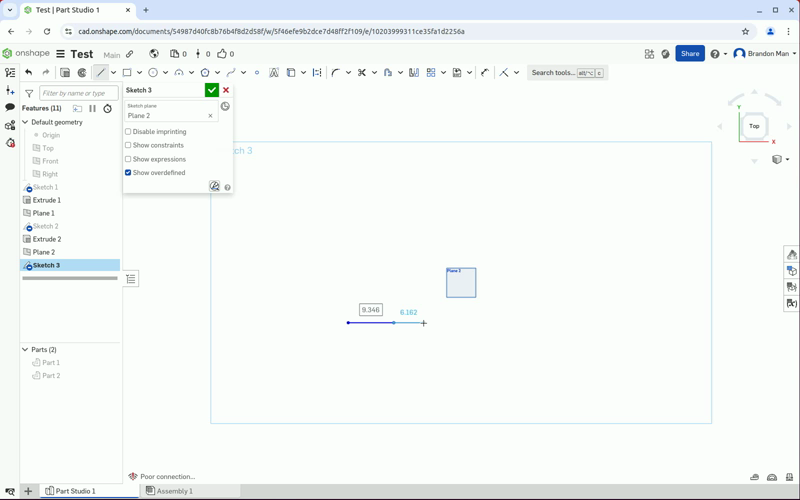
mouse_move(393, 283)
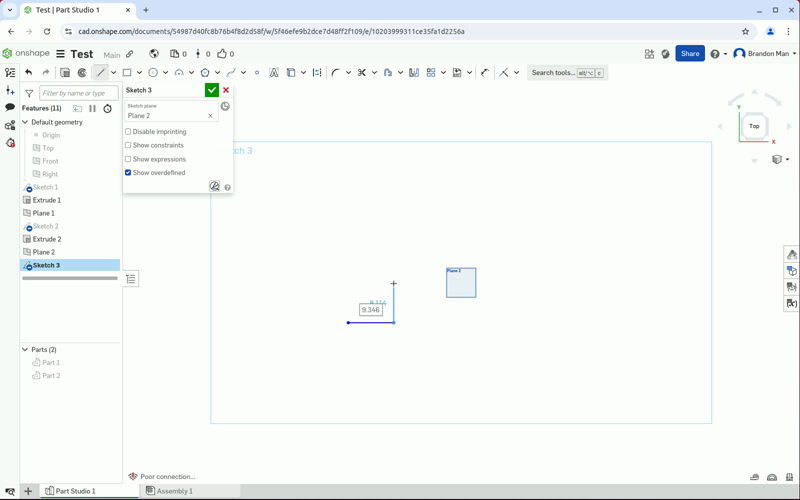
click(393, 283)
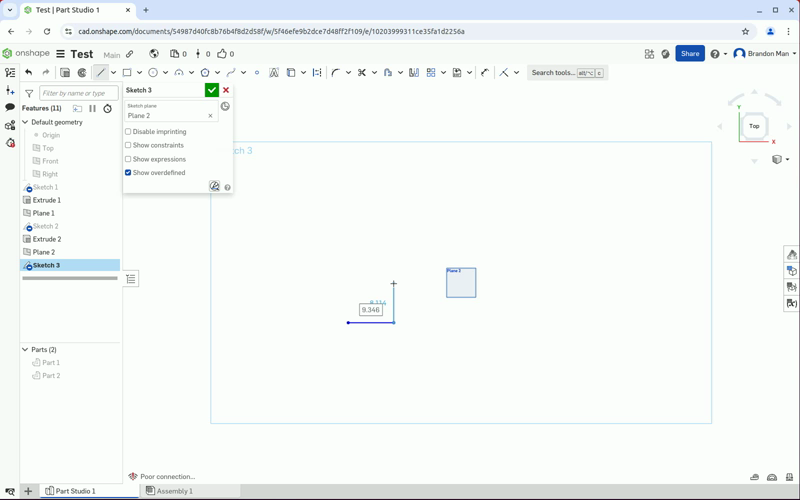
key_up(shift)
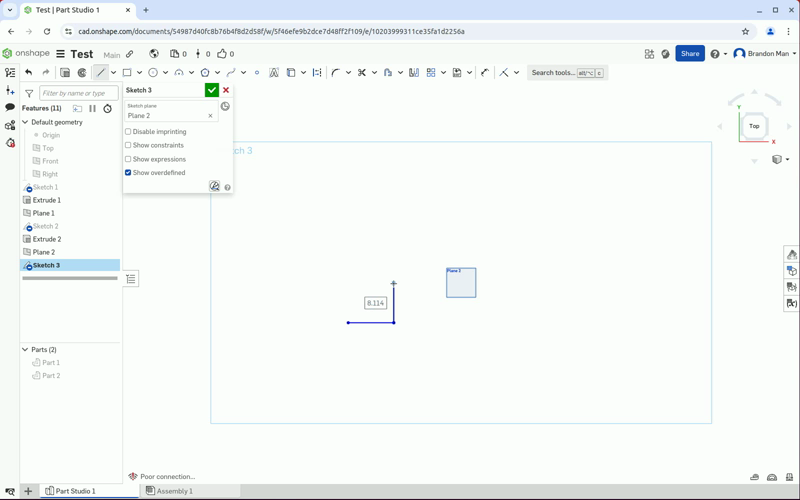
key_down(shift)
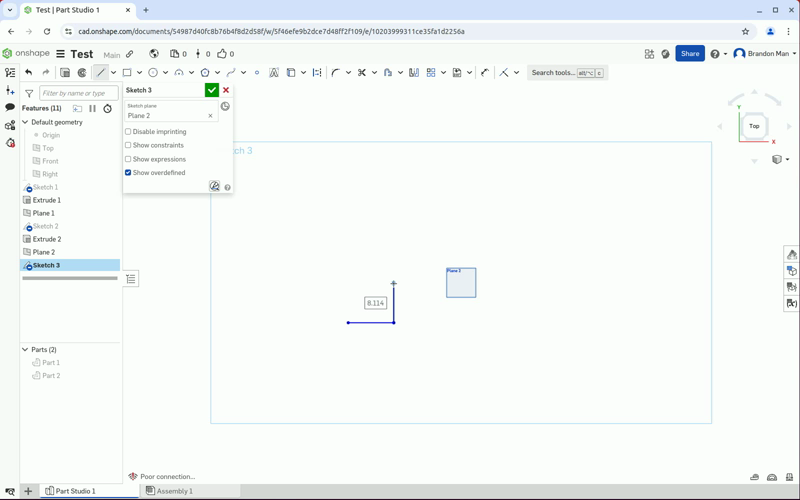
mouse_move(423, 283)
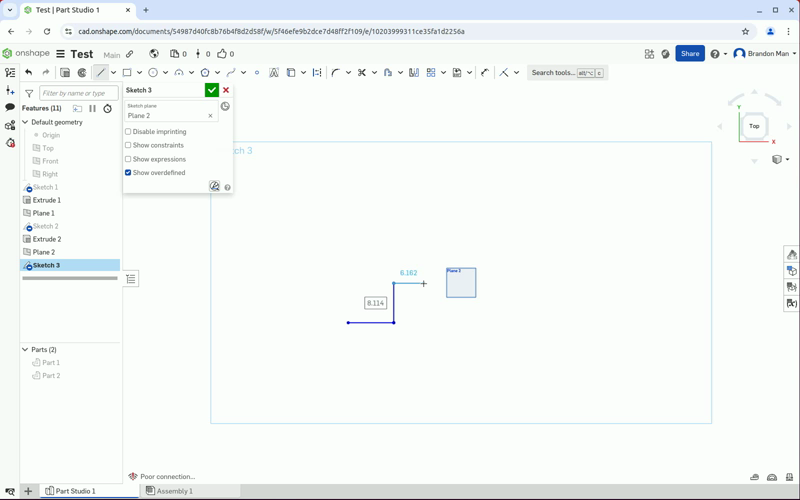
mouse_move(348, 283)
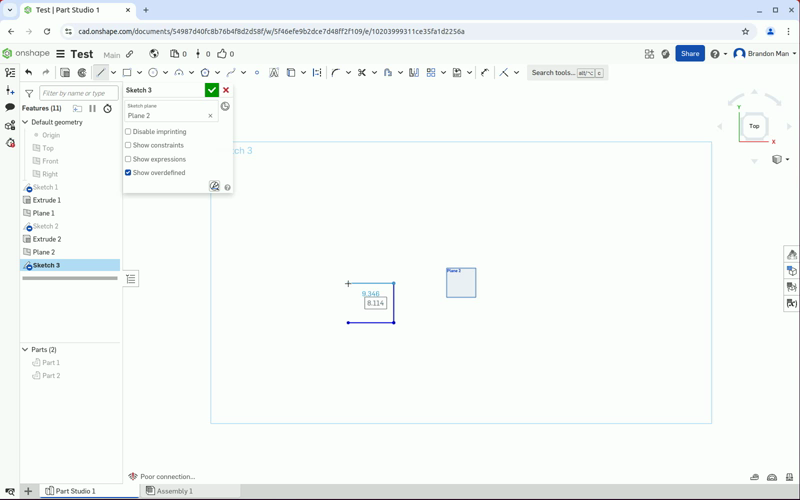
click(348, 283)
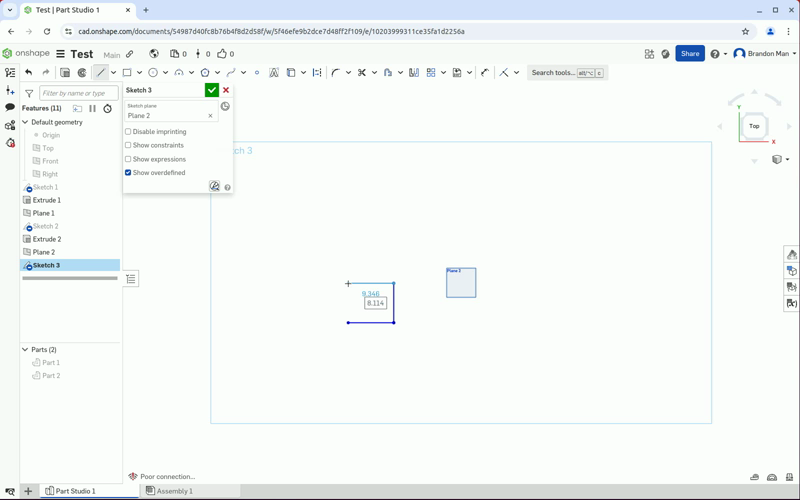
key_up(shift)
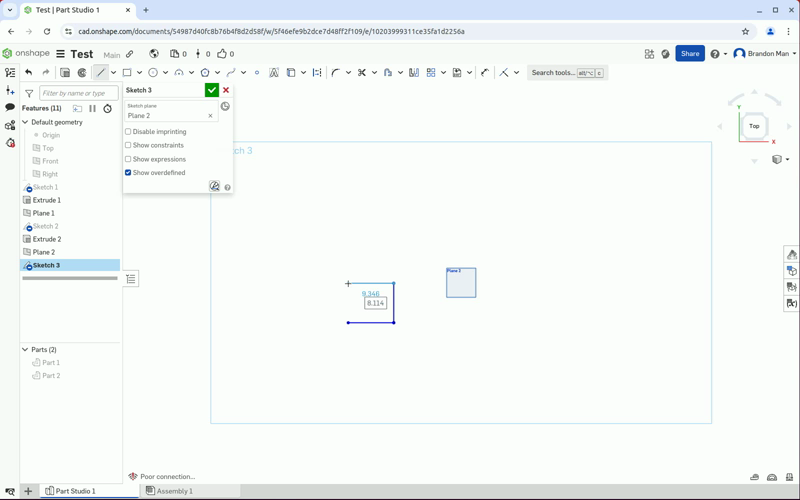
mouse_move(378, 283)
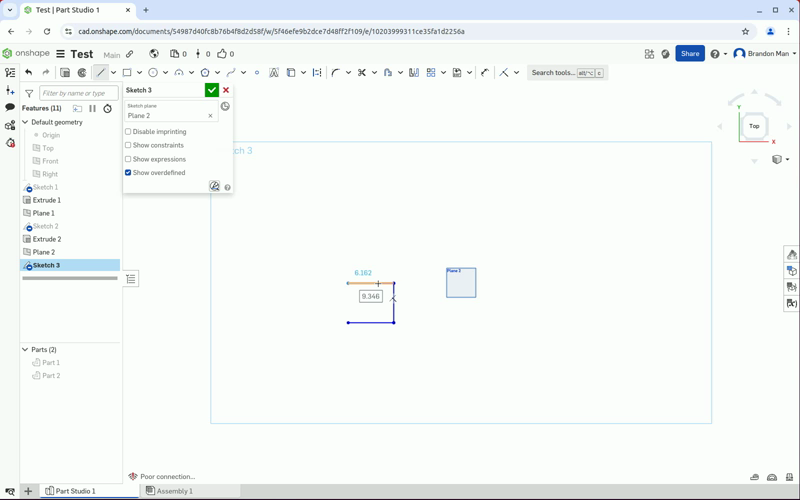
key_down(shift)
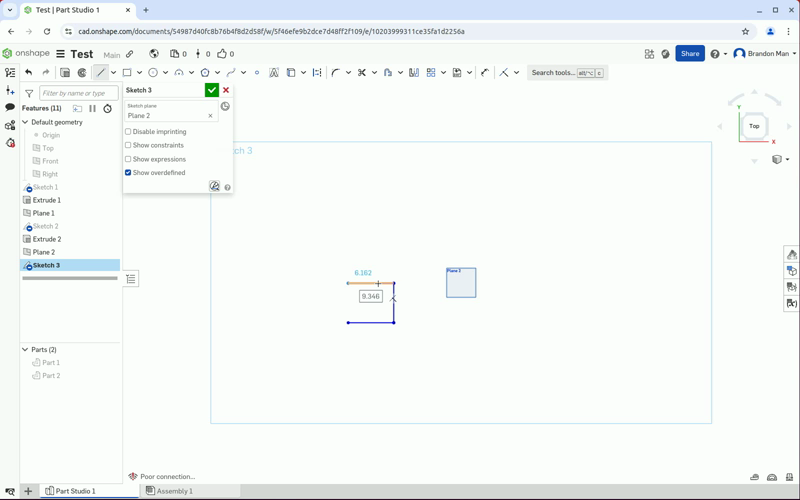
mouse_move(348, 322)
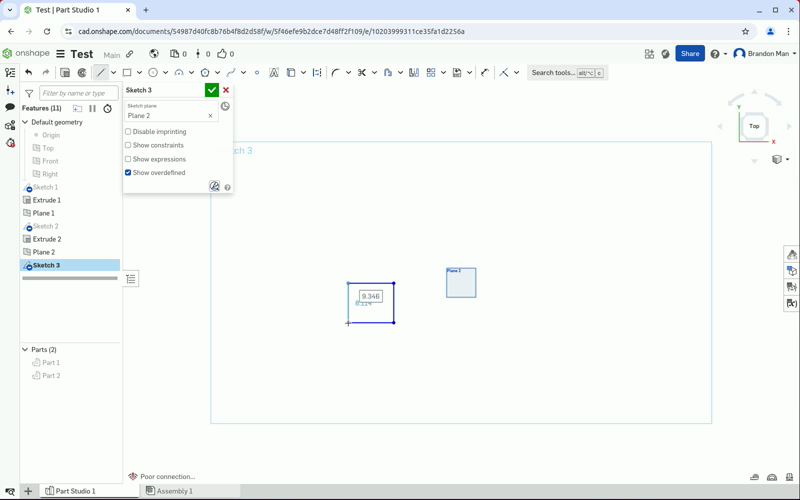
key_up(shift)
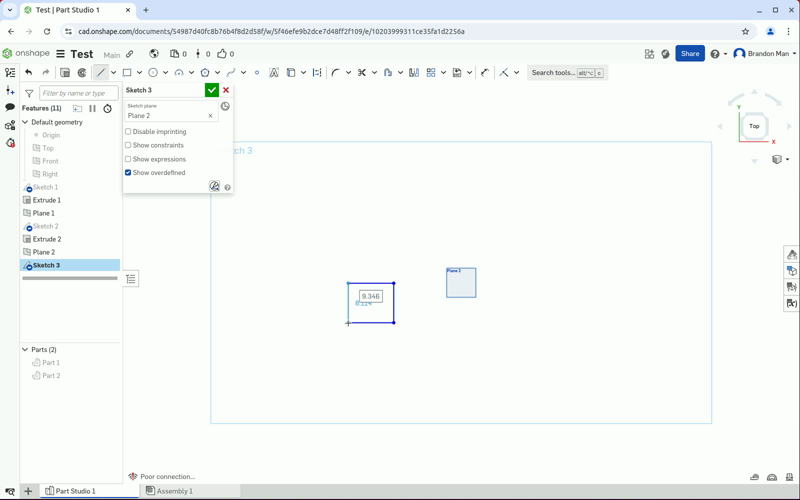
click(348, 322)
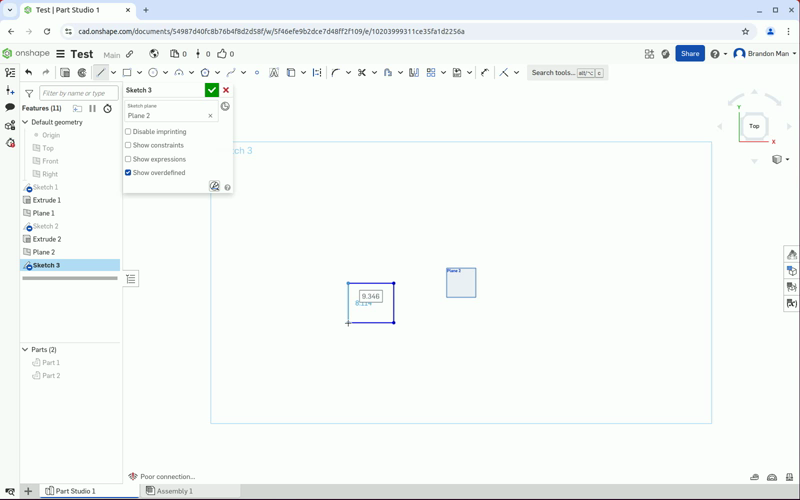
key(esc)
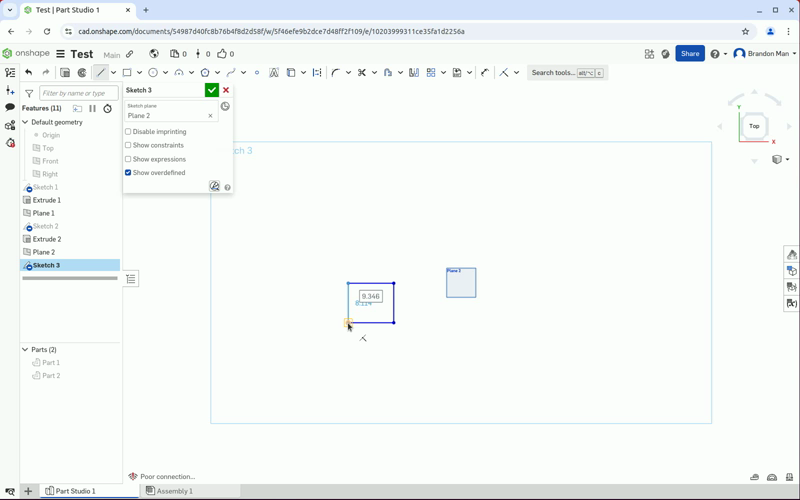
mouse_move(385, 315)
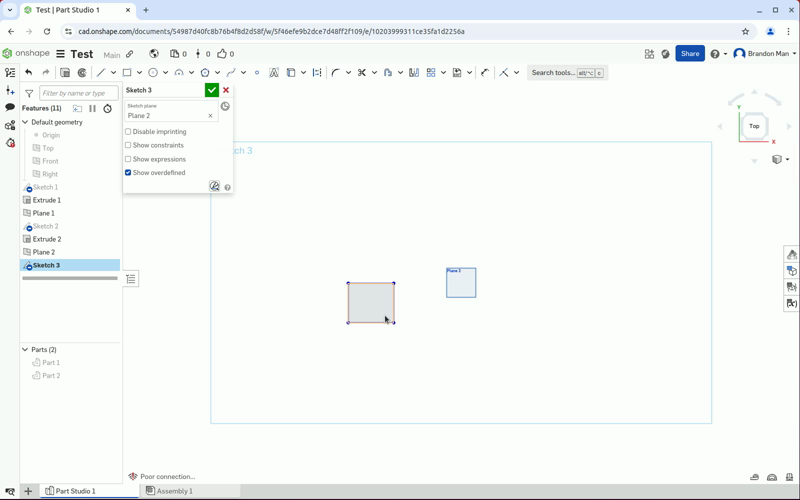
scroll(6)
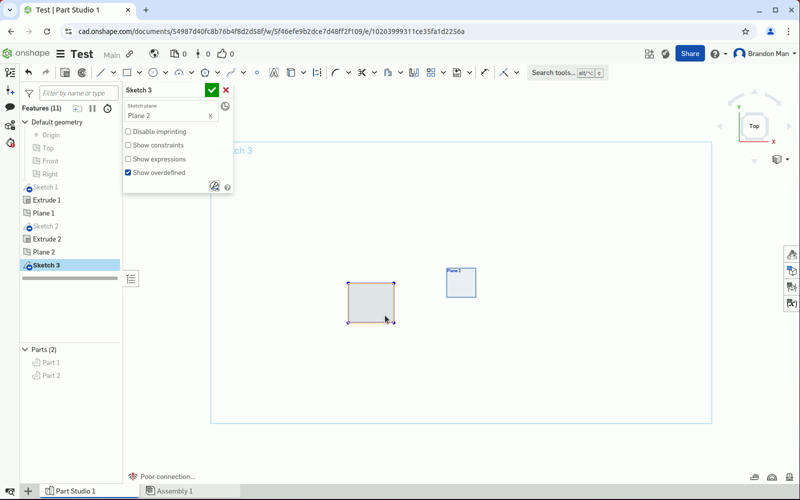
scroll(6)
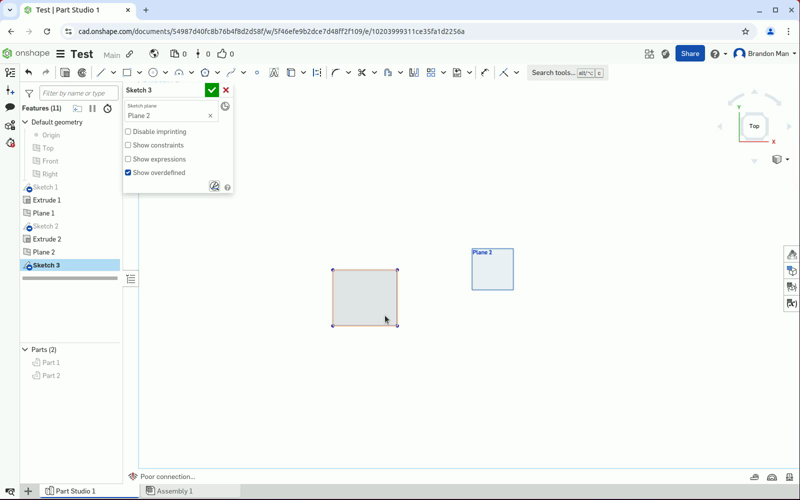
scroll(6)
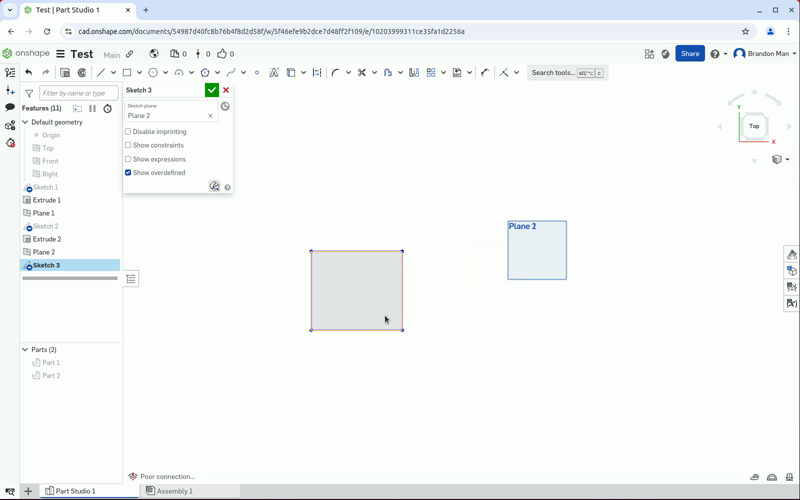
scroll(6)
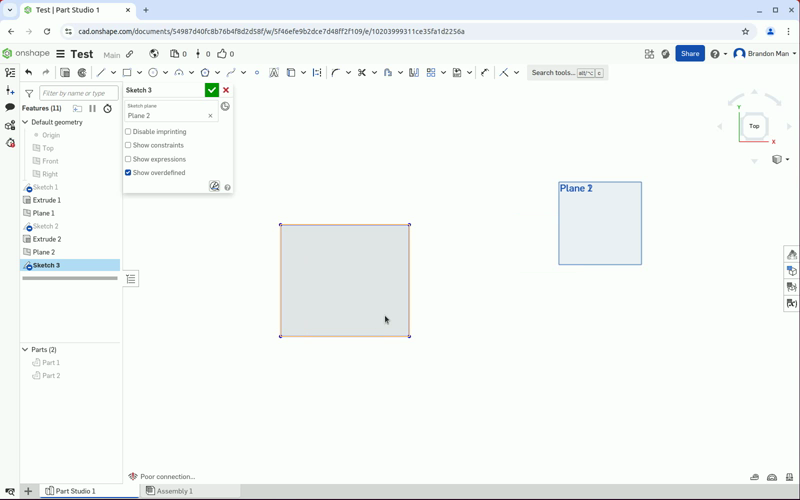
scroll(6)
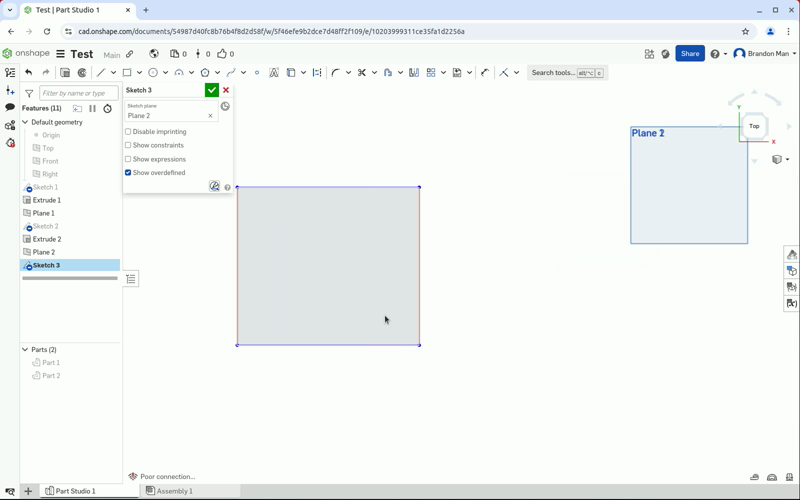
scroll(6)
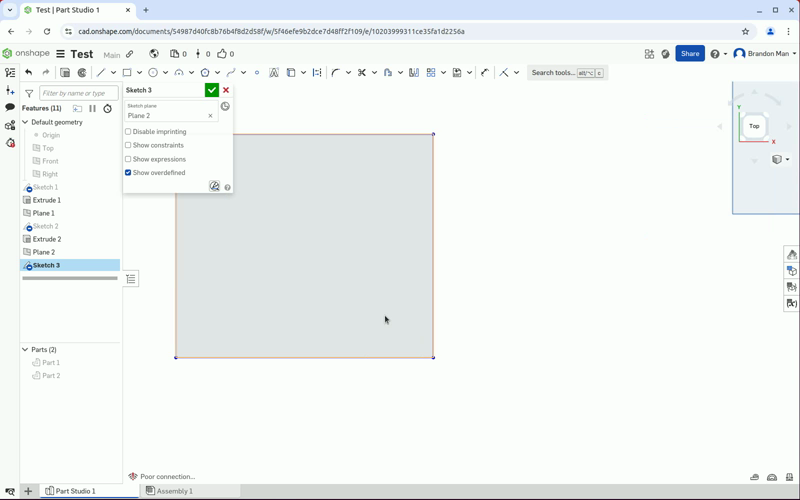
scroll(6)
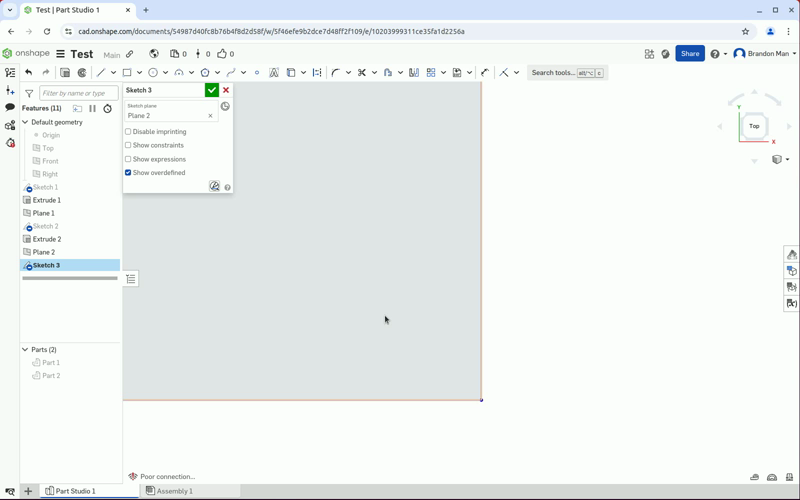
click(385, 315)
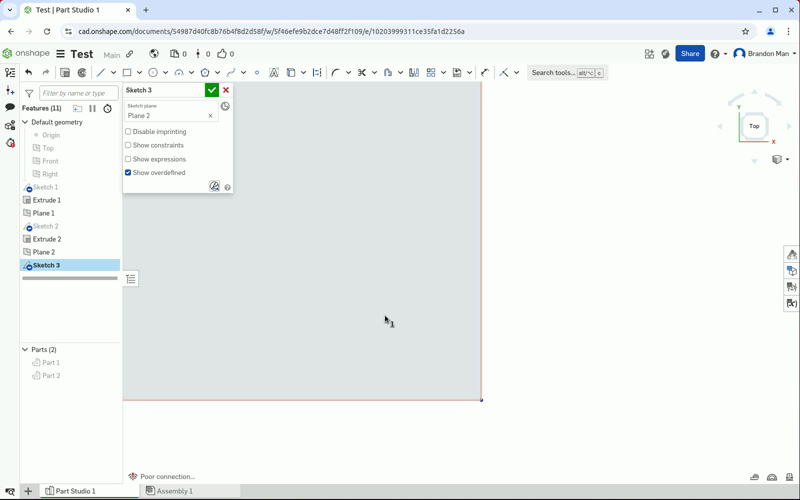
scroll(-6)
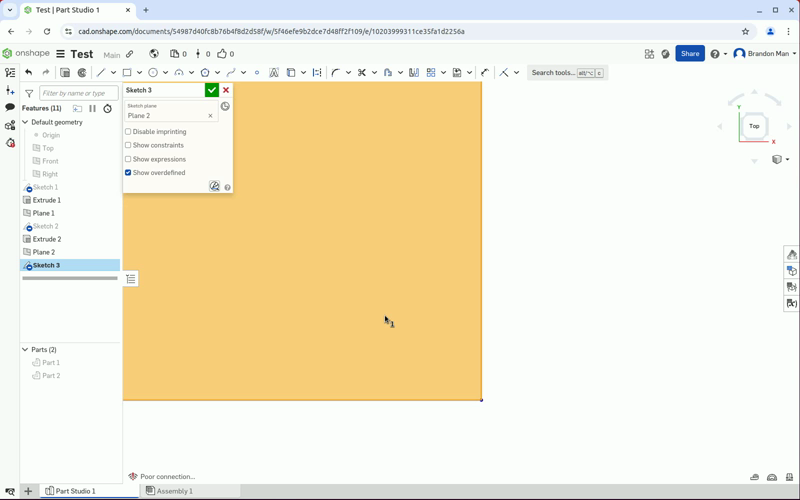
scroll(-6)
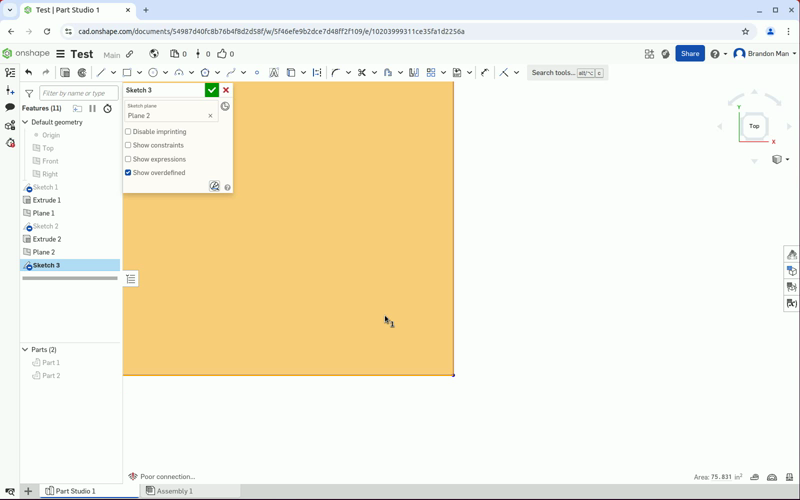
scroll(-6)
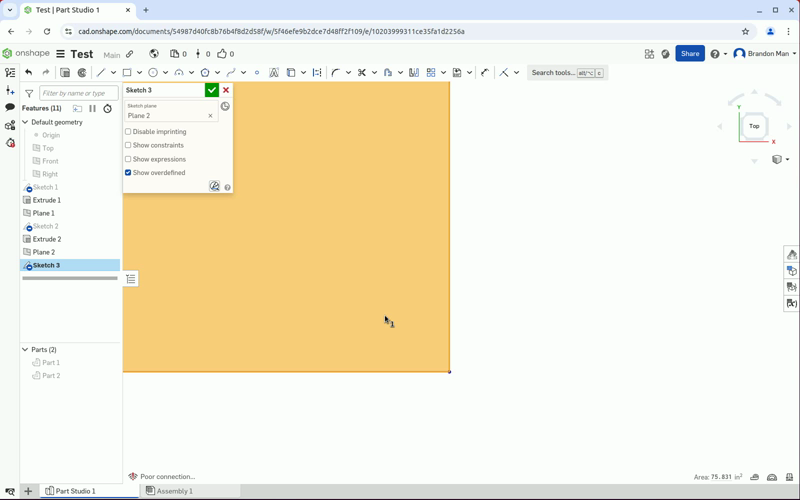
scroll(-6)
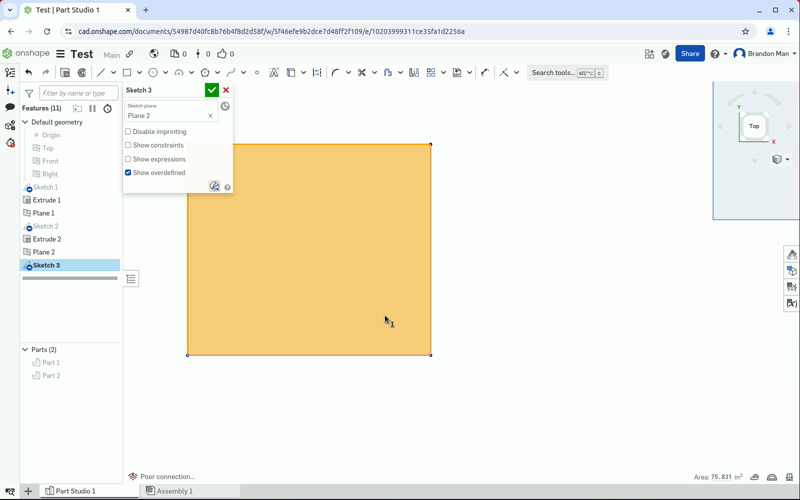
scroll(-6)
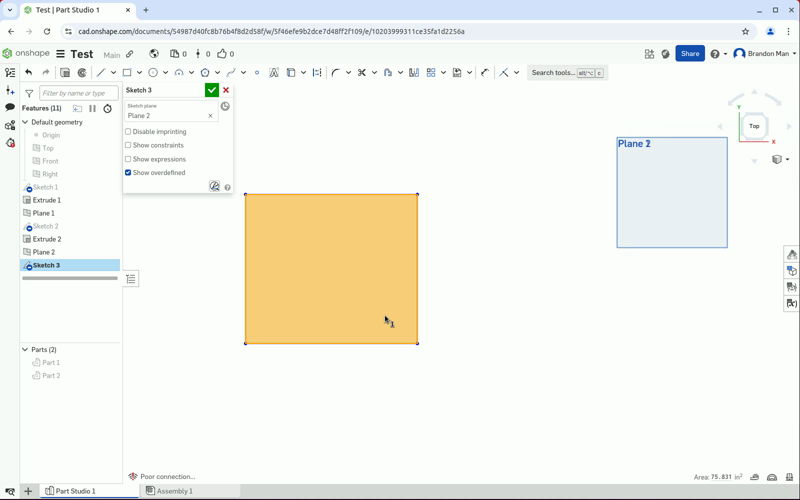
scroll(-6)
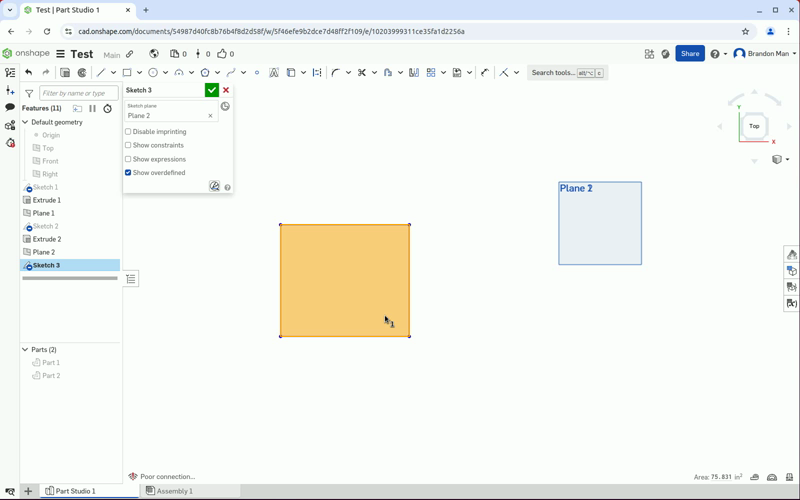
scroll(-6)
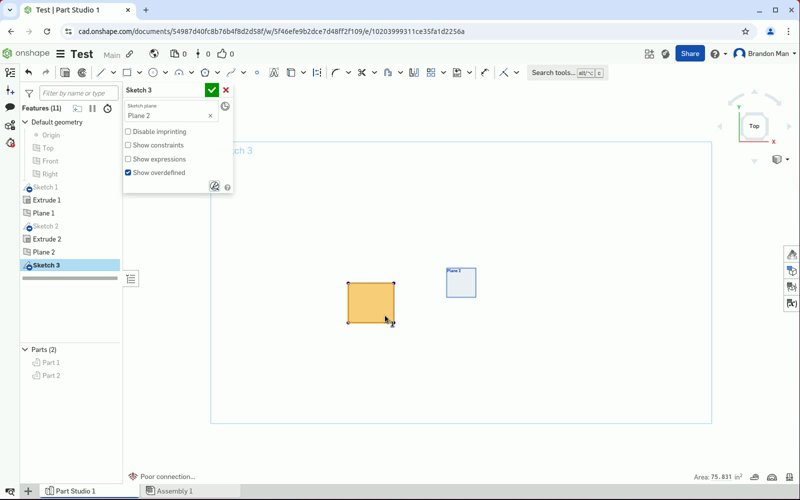
mouse_move(73, 352)
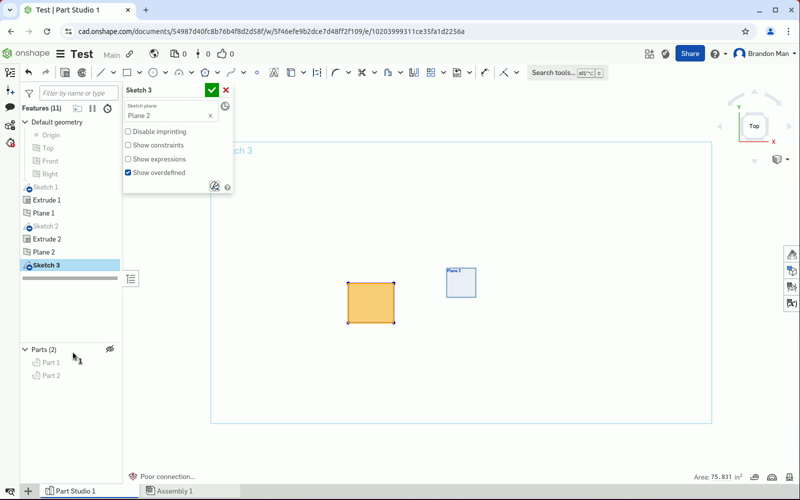
key(shift+y)
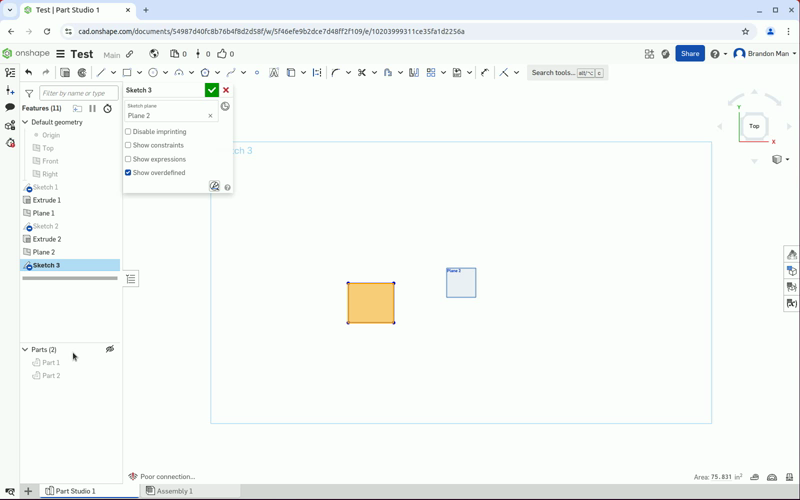
key(shift+e)
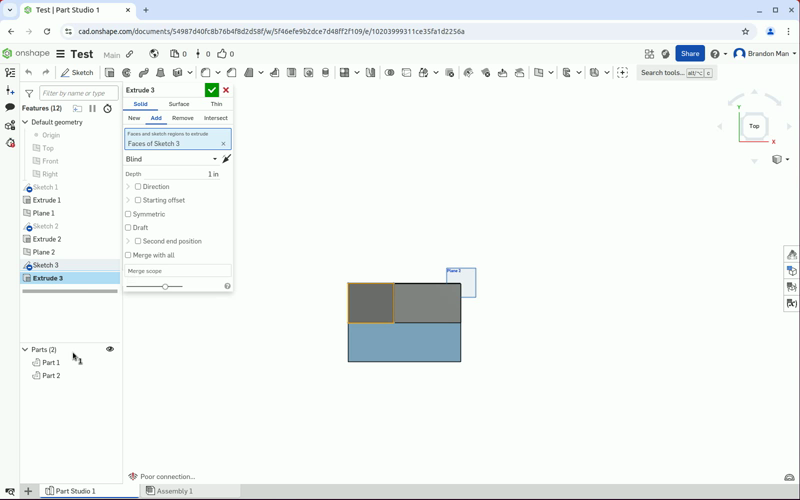
mouse_move(143, 106)
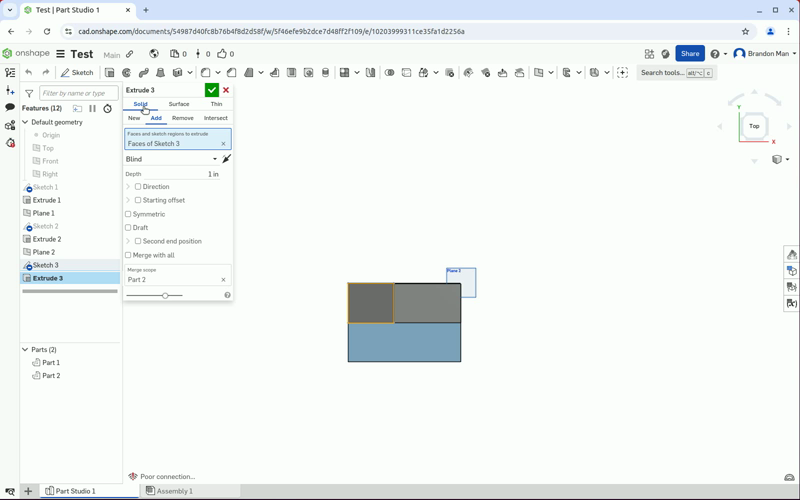
click(143, 106)
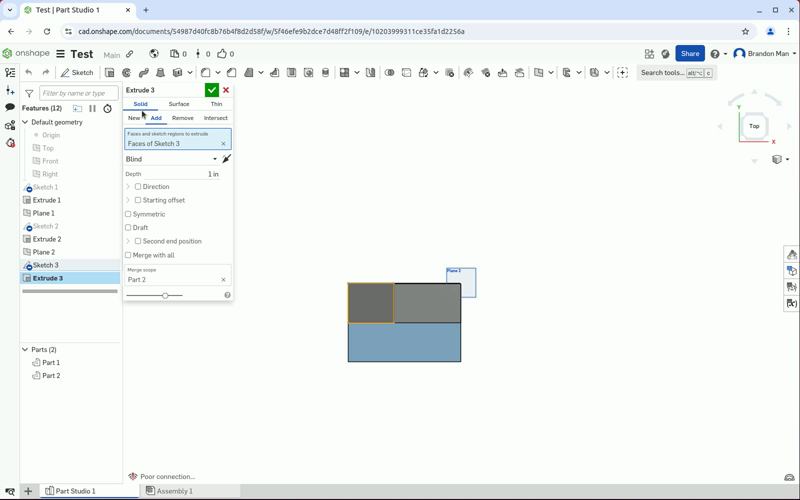
mouse_move(137, 120)
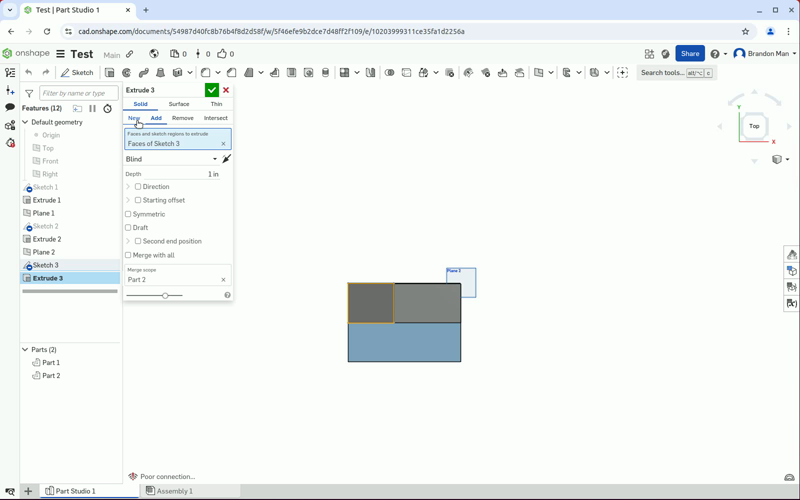
click(137, 120)
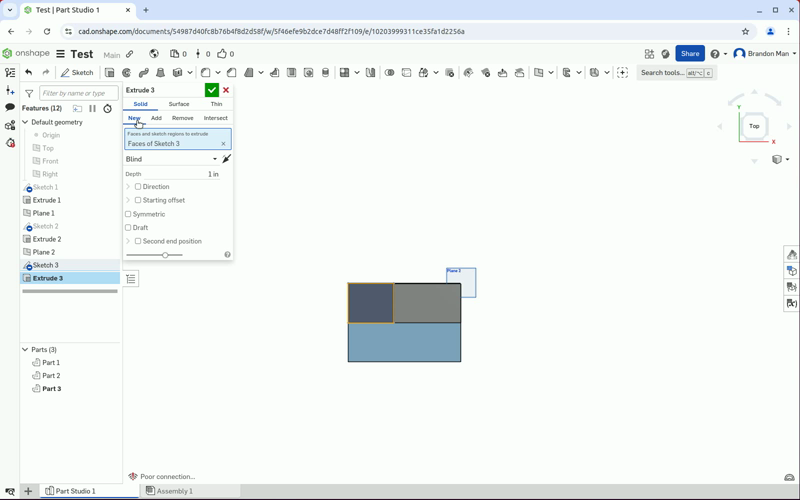
key(tab, 4)
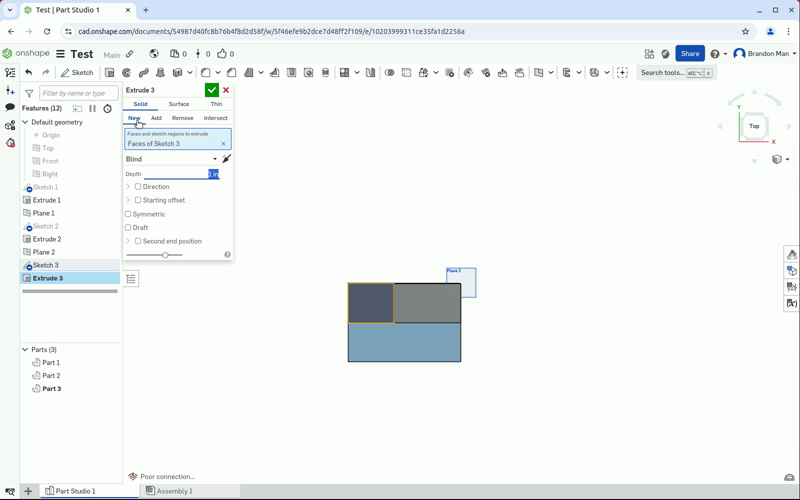
text(2.889)
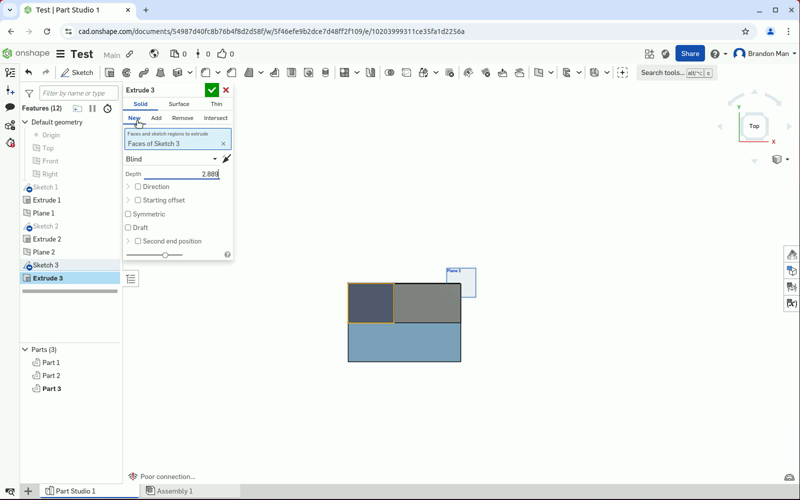
key(enter)
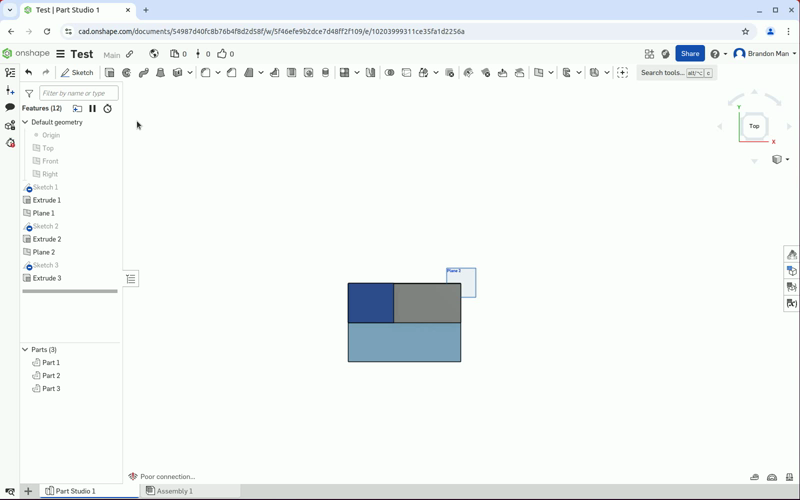
key(shift+h)
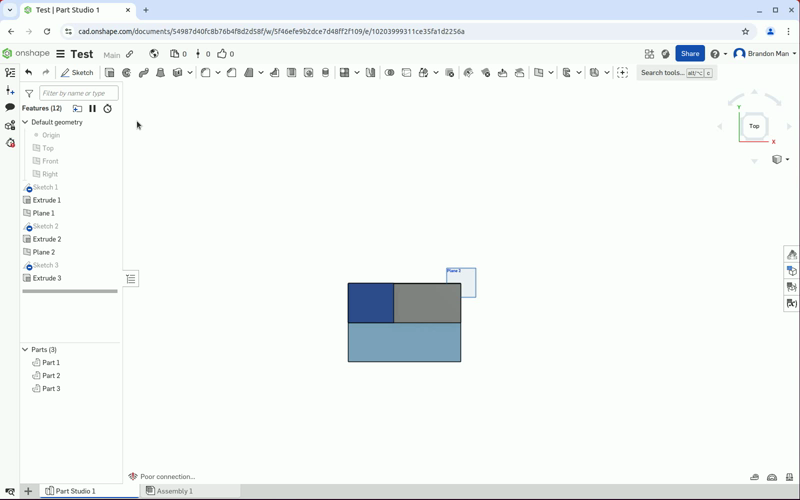
key(shift+h)
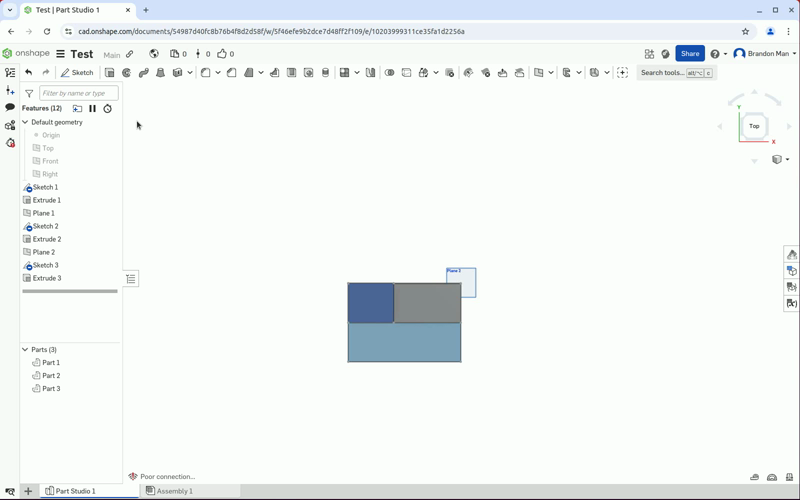
key(shift+7)
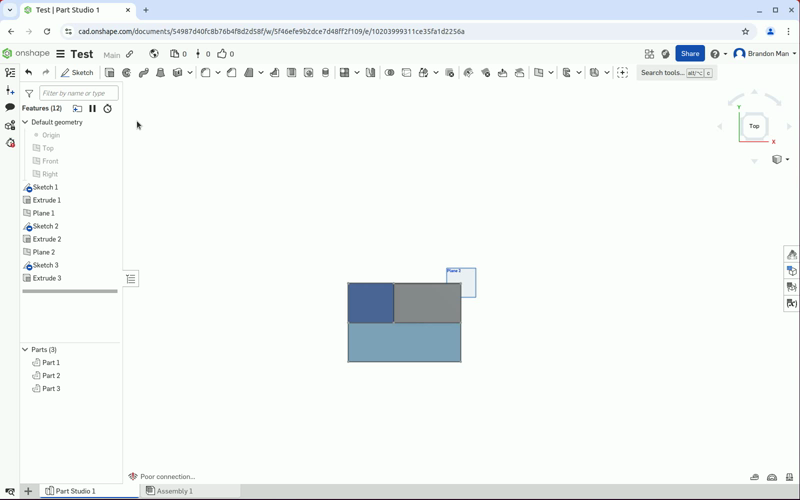
key(up, 3)
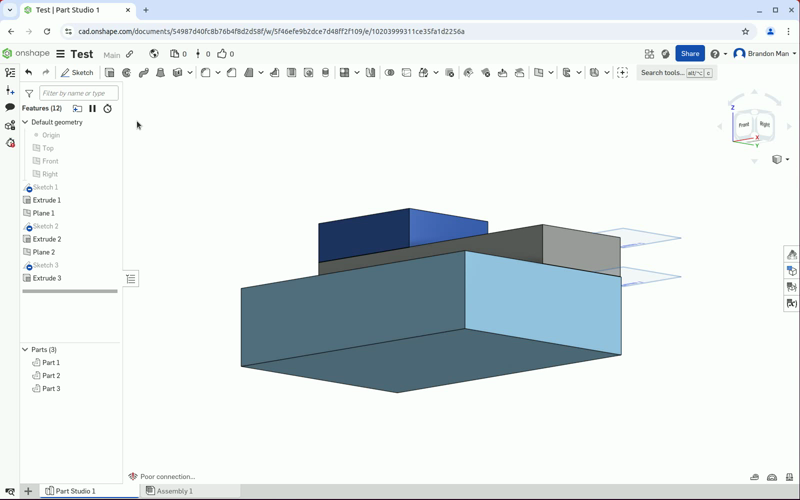
key(left, 3)
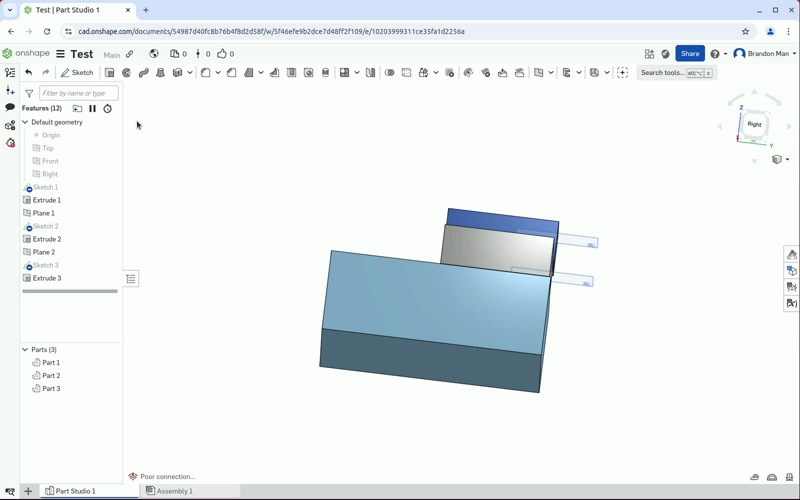
key(right, 3)
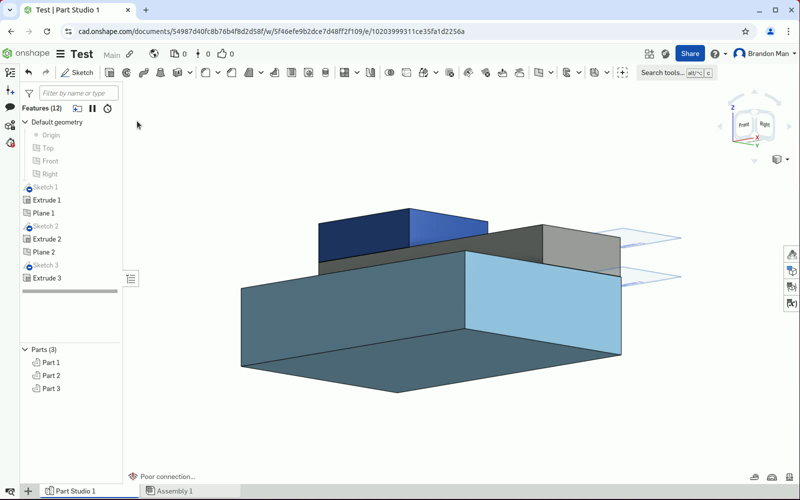
key(down, 3)
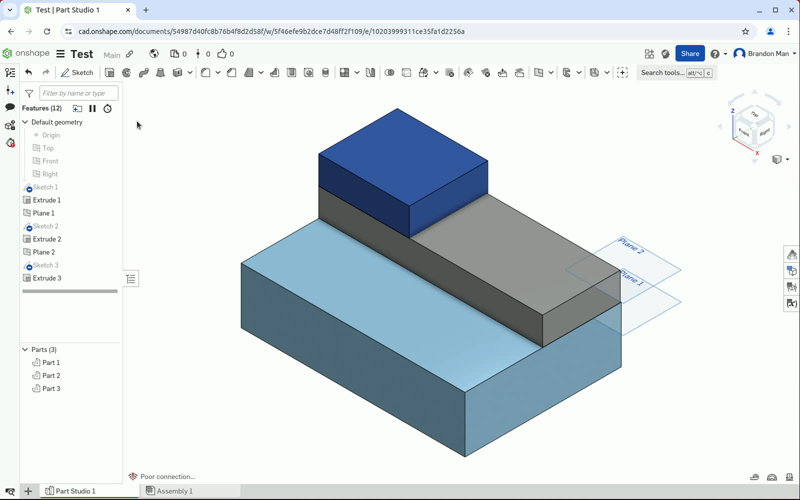
mouse_move(73, 189)
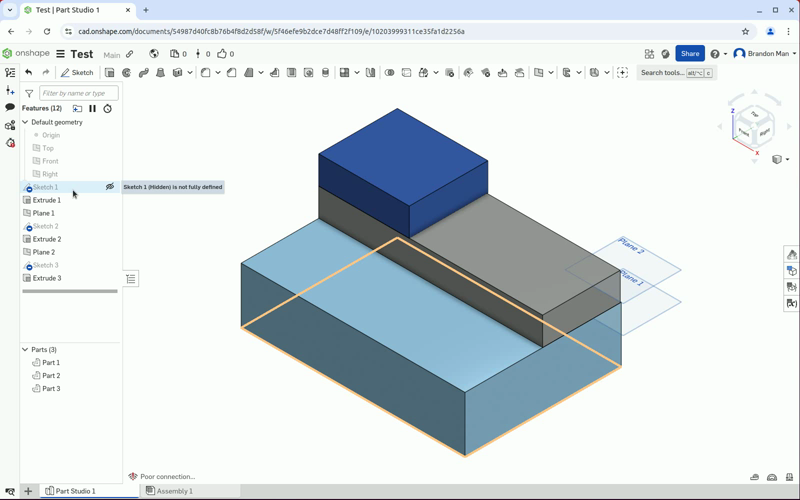
click(73, 189)